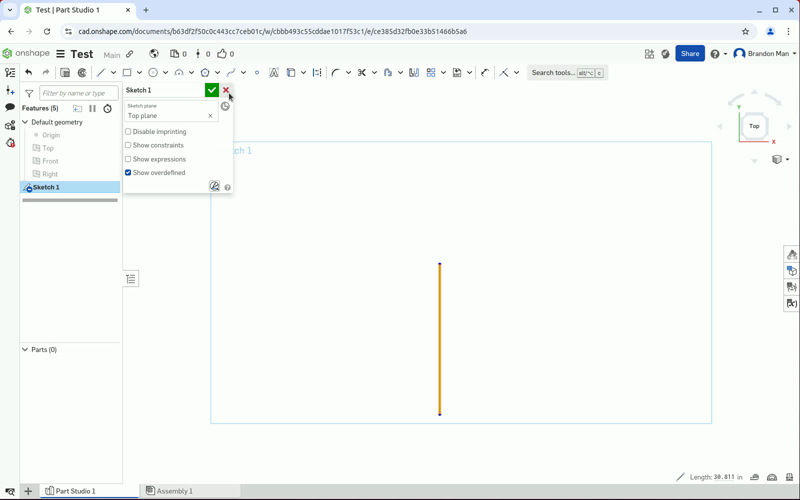
key(shift+h)
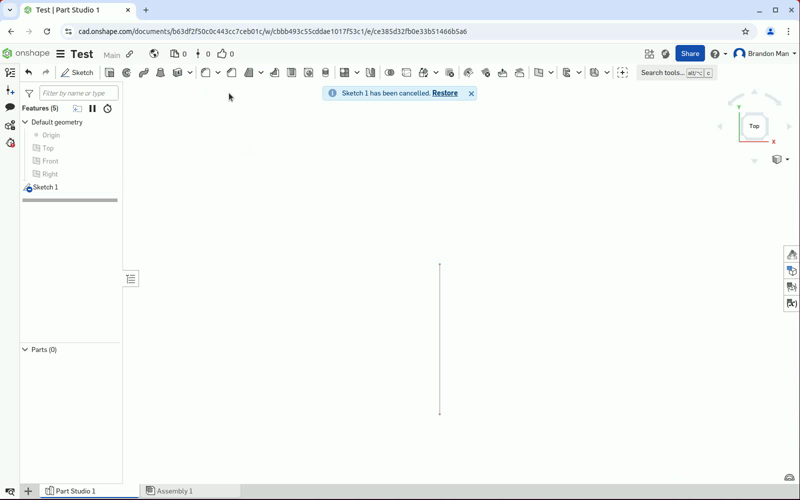
key(shift+s)
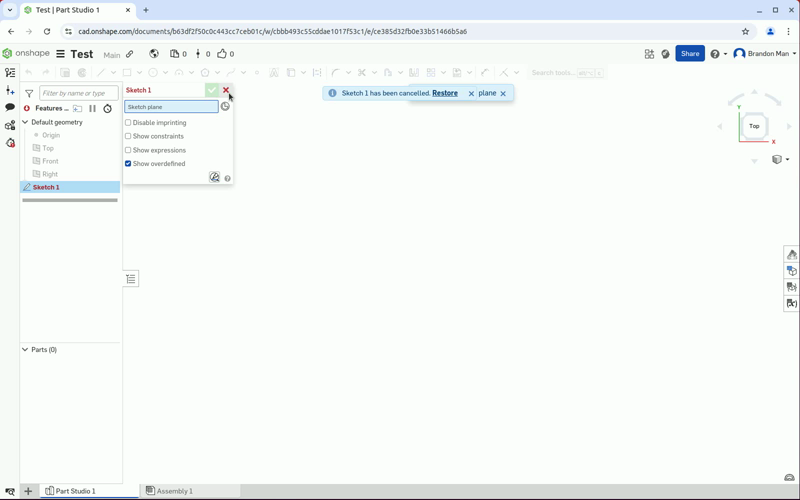
mouse_move(73, 150)
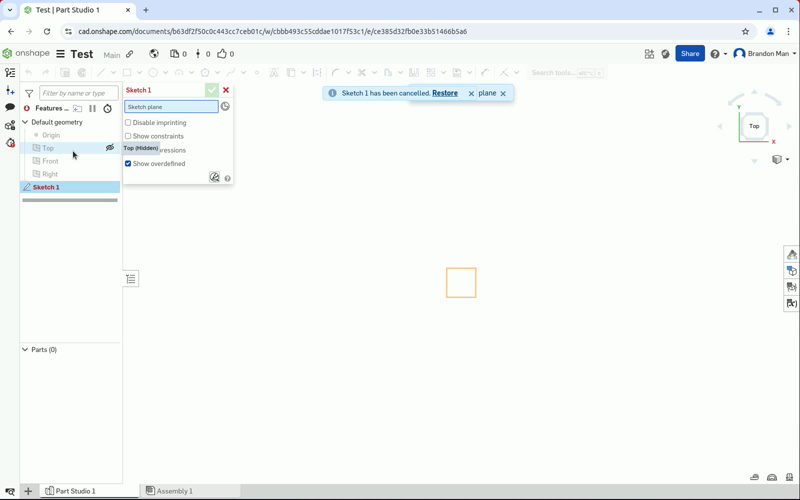
click(73, 150)
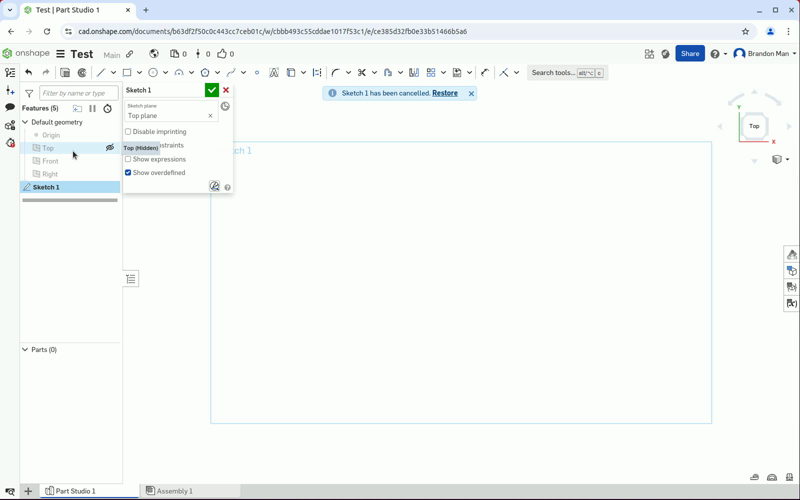
mouse_move(73, 352)
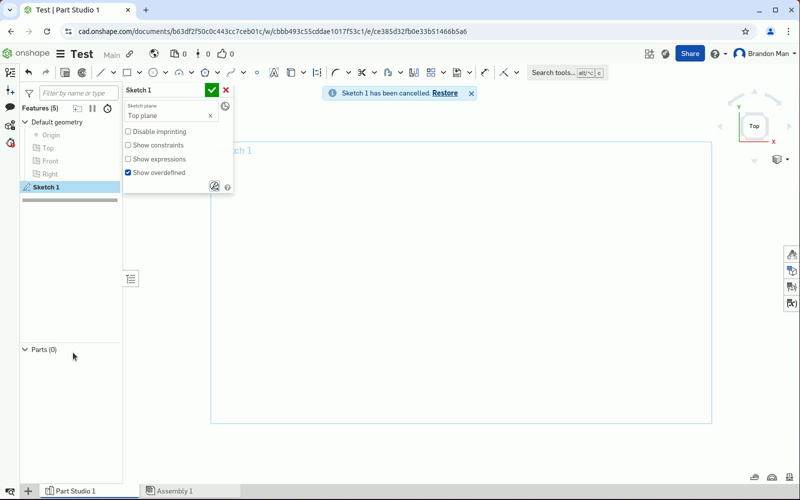
key(y)
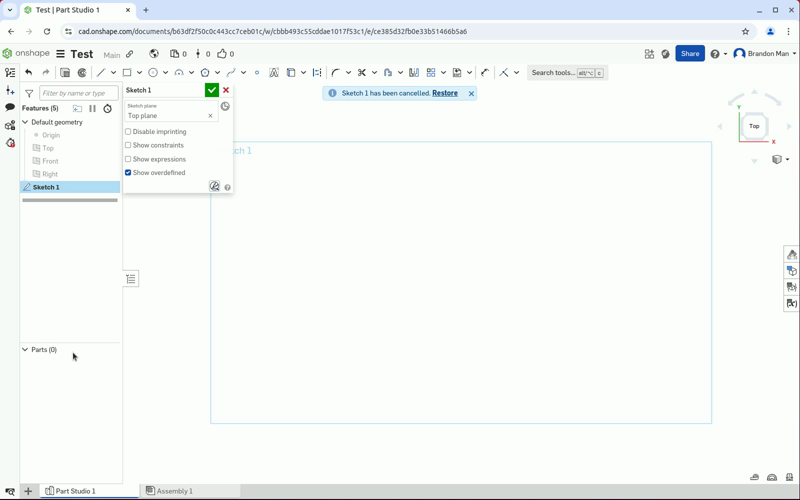
key(l)
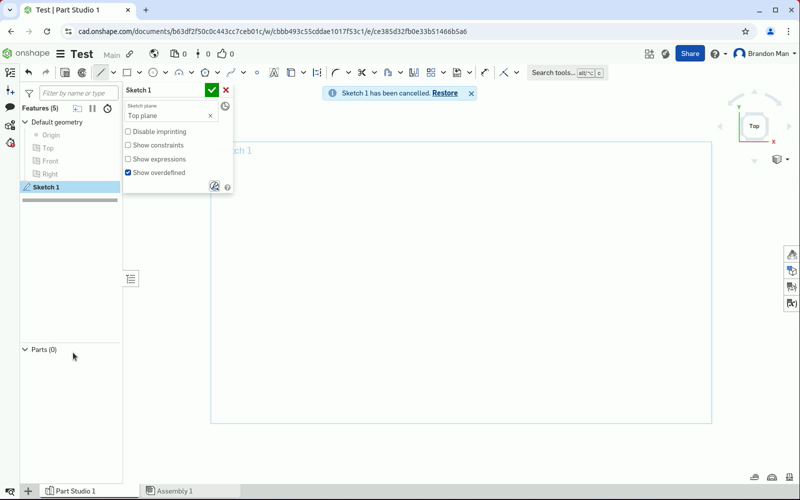
key_down(shift)
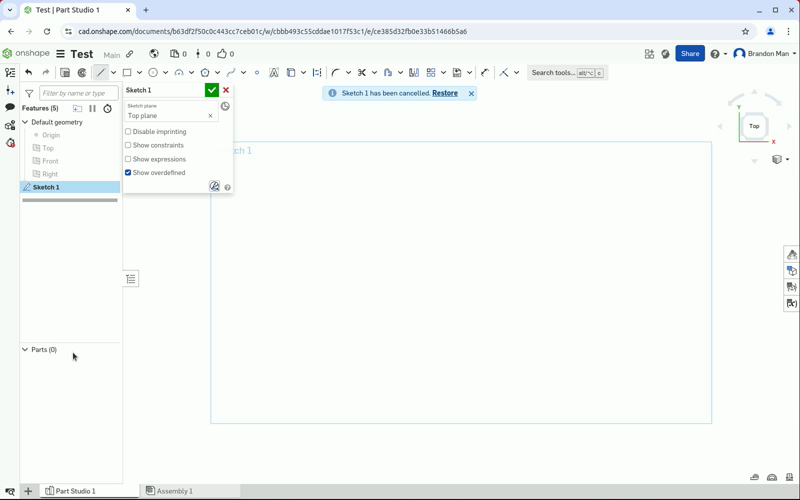
mouse_move(423, 357)
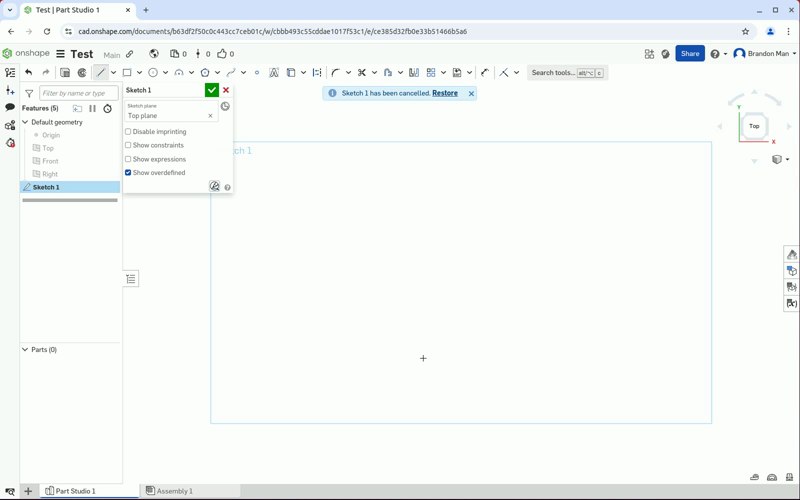
click(423, 357)
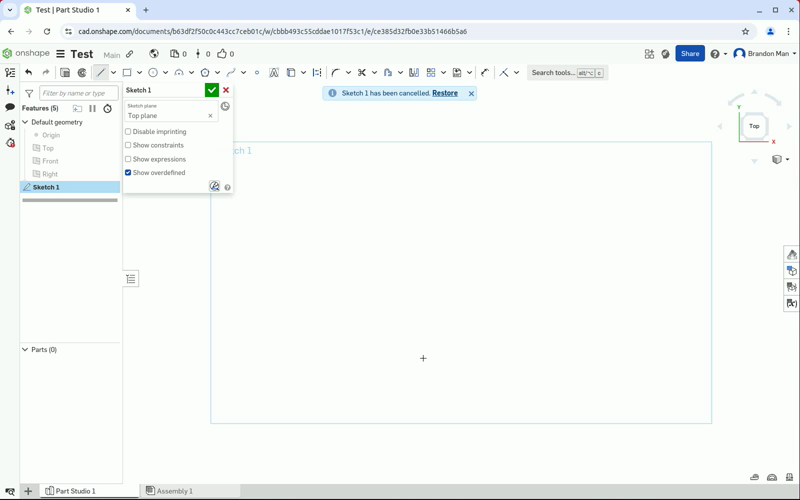
key_up(shift)
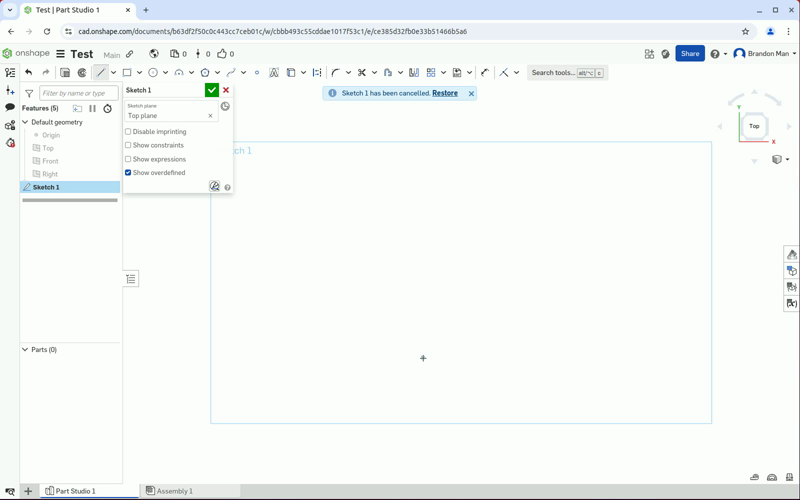
key_down(shift)
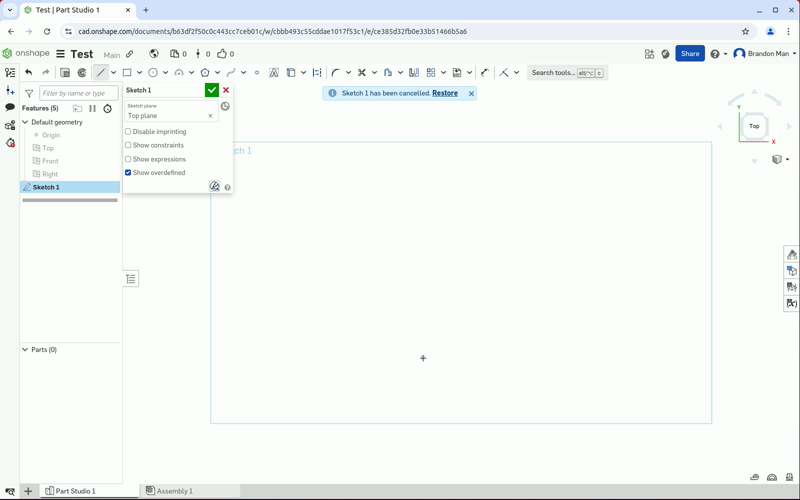
mouse_move(498, 357)
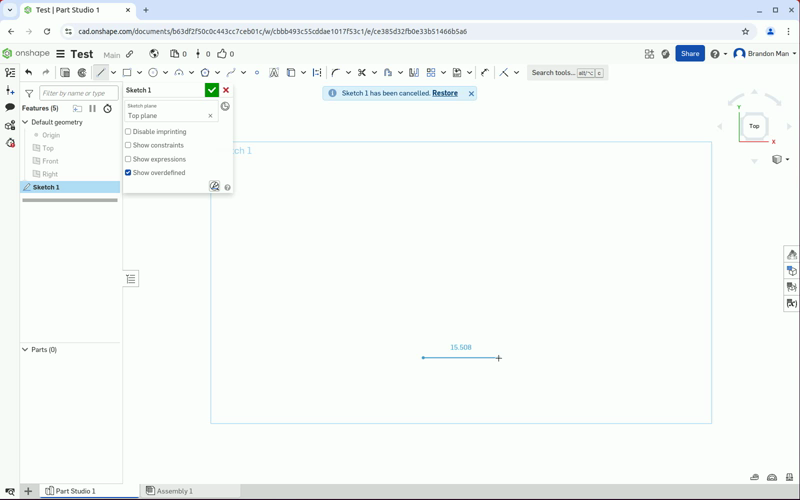
click(498, 357)
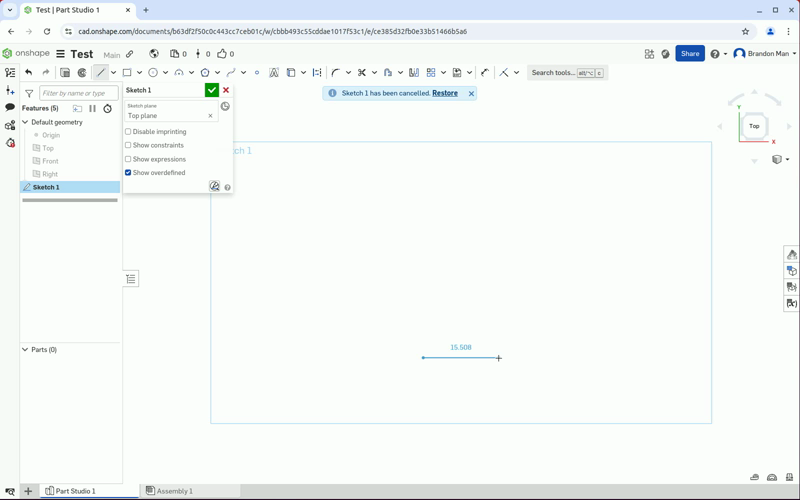
key_up(shift)
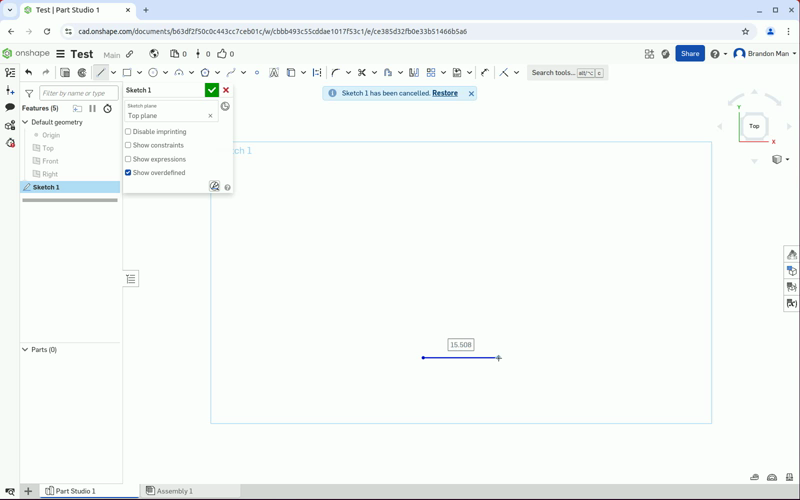
key_down(shift)
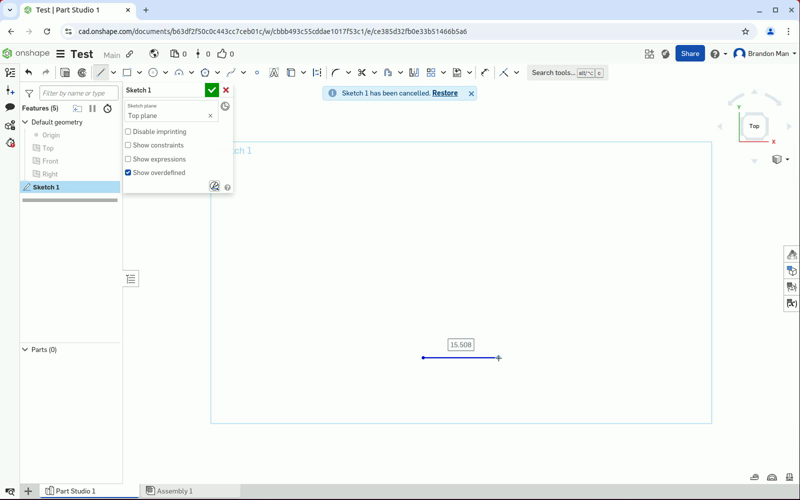
mouse_move(498, 208)
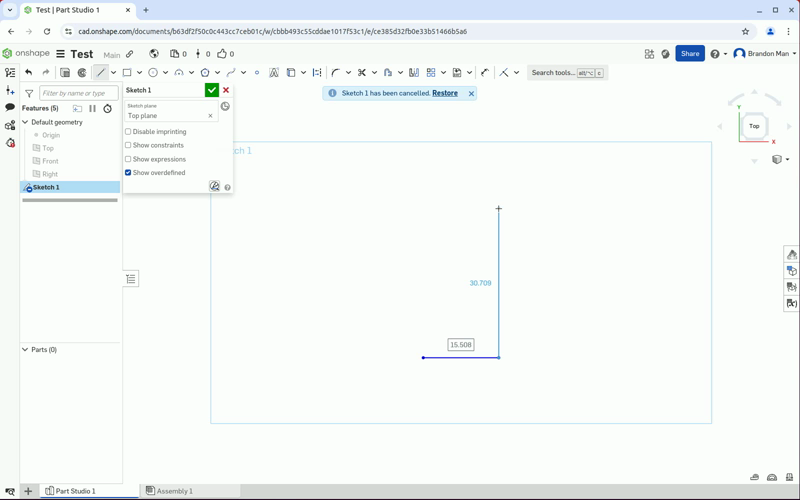
click(498, 208)
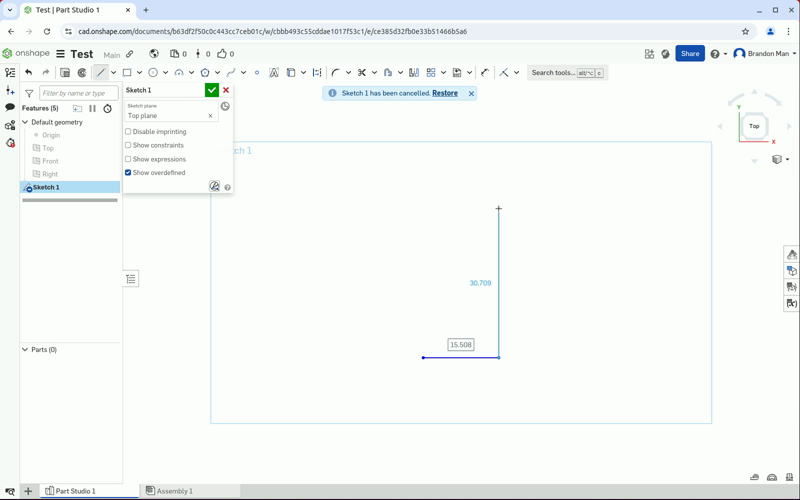
key_up(shift)
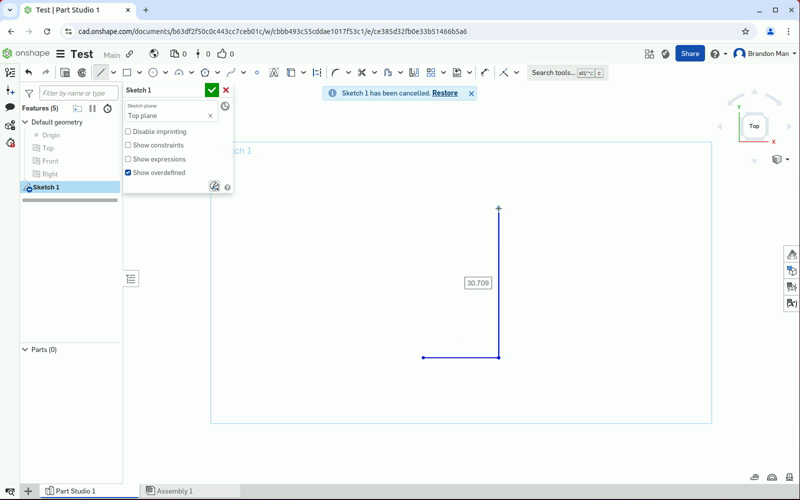
key_down(shift)
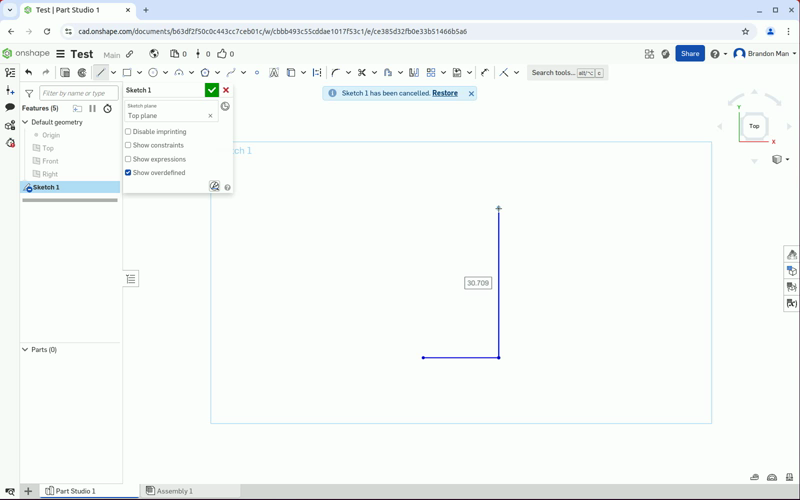
mouse_move(423, 208)
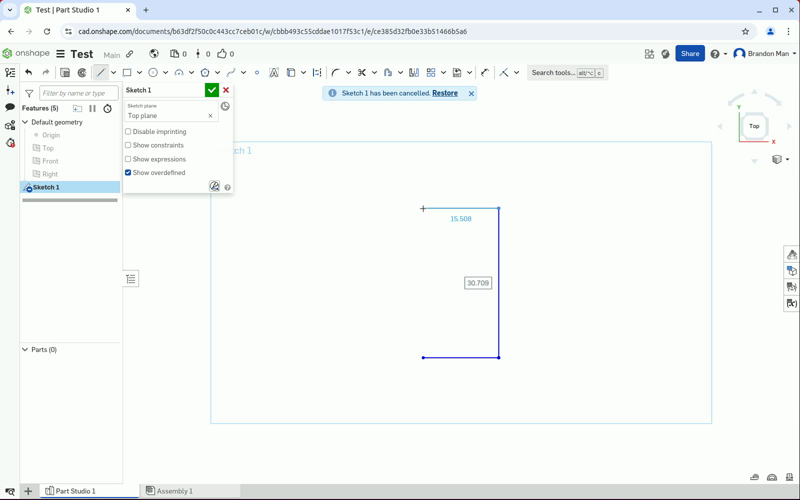
click(423, 208)
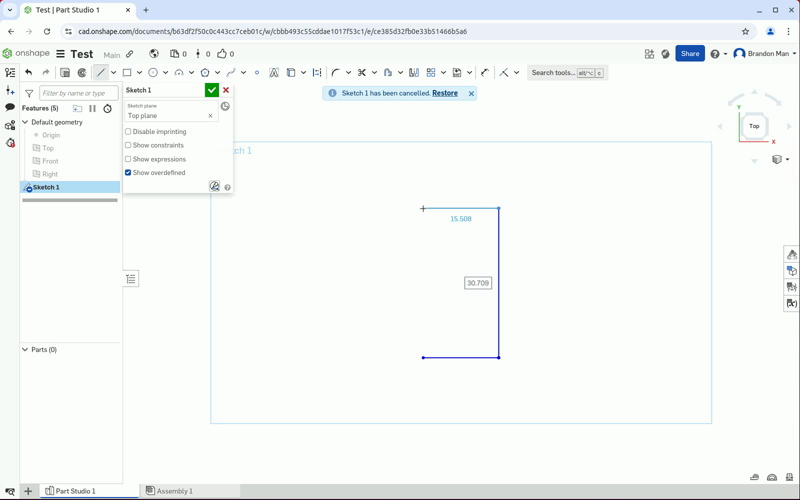
key_up(shift)
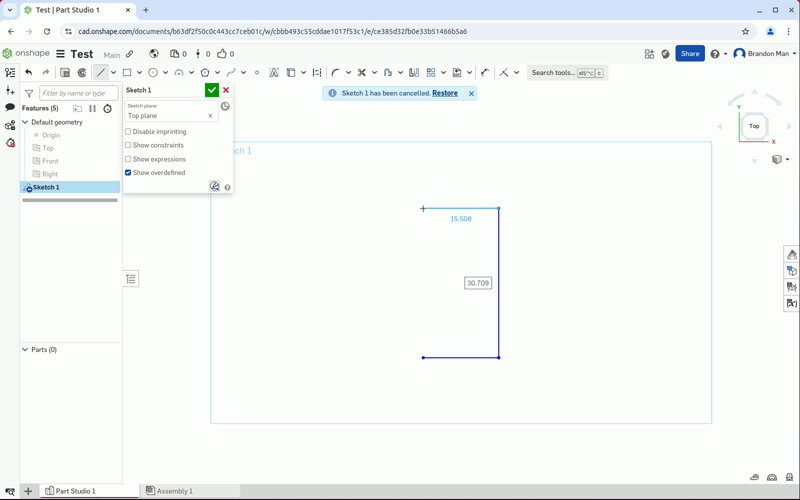
key_down(shift)
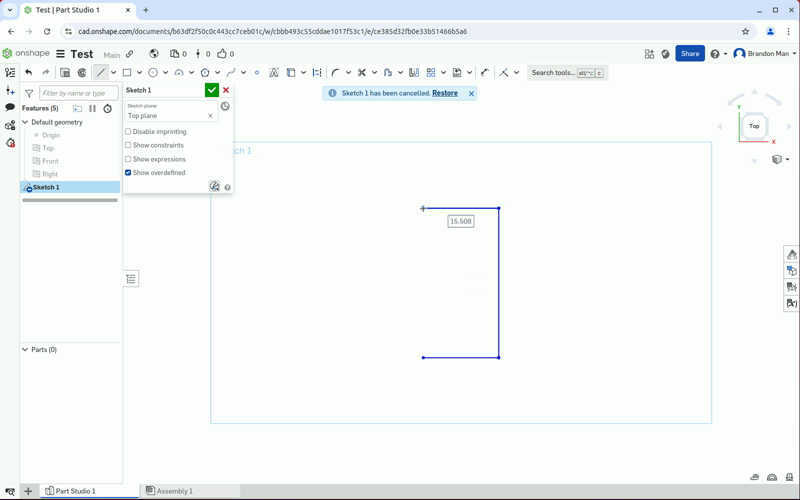
mouse_move(423, 357)
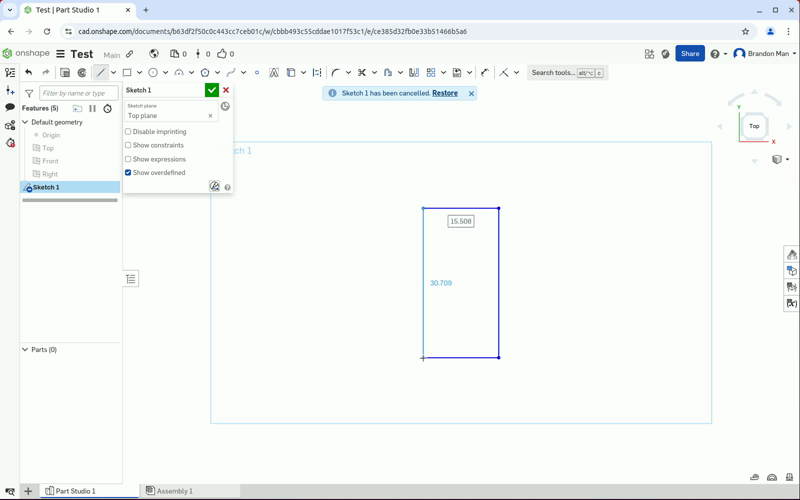
key_up(shift)
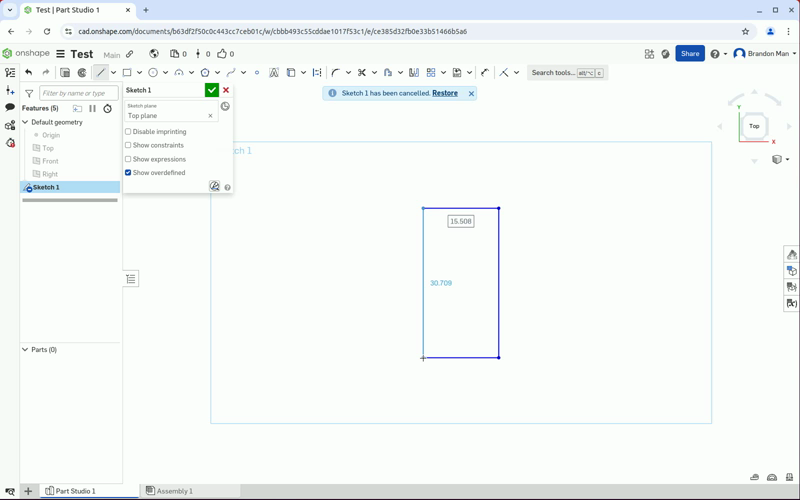
click(423, 357)
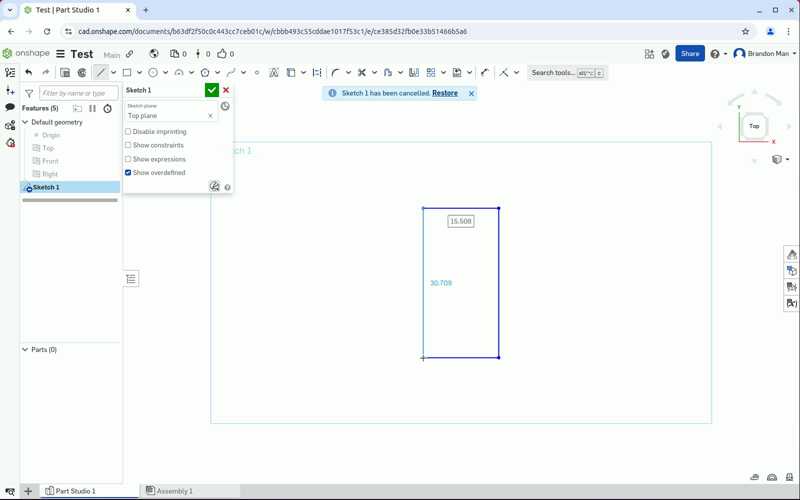
key(esc)
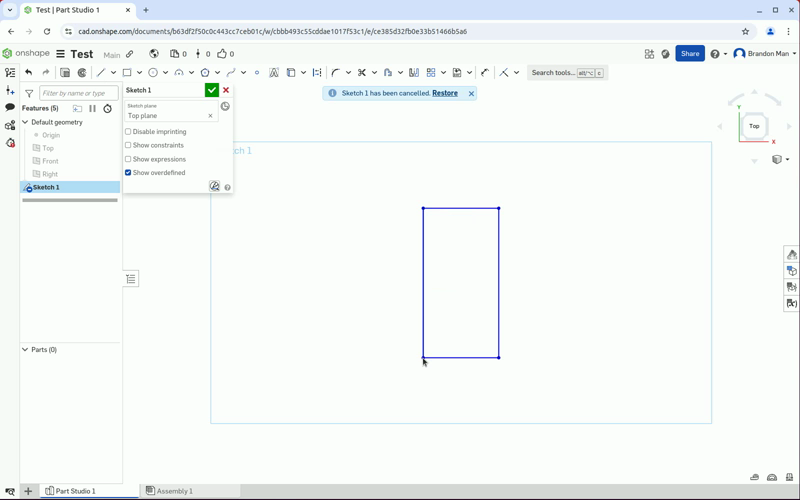
mouse_move(445, 276)
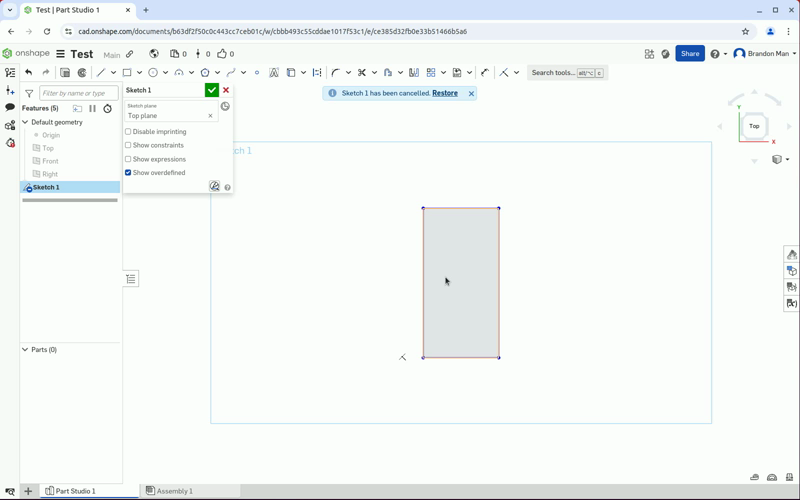
click(445, 276)
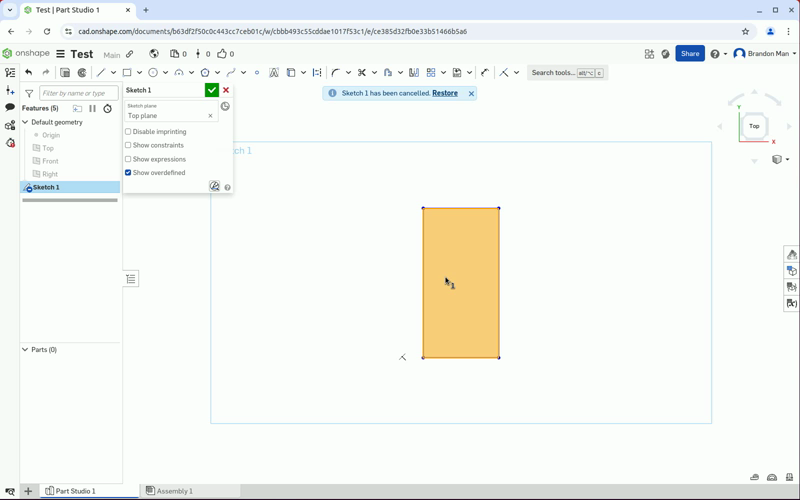
mouse_move(73, 352)
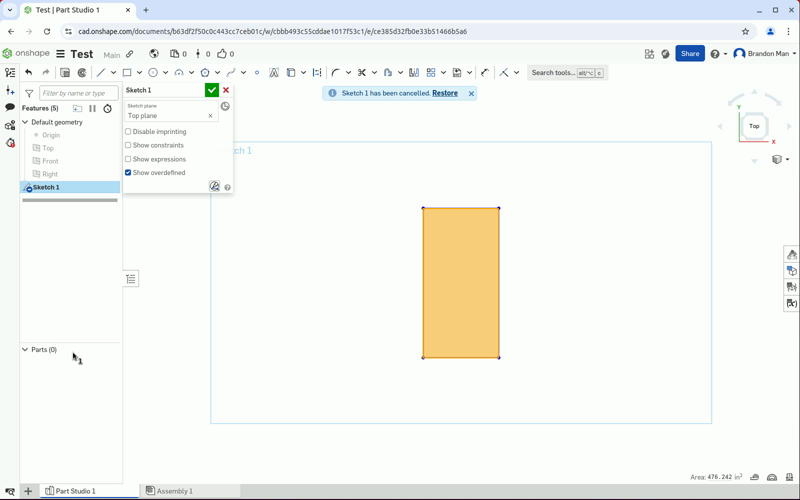
key(shift+y)
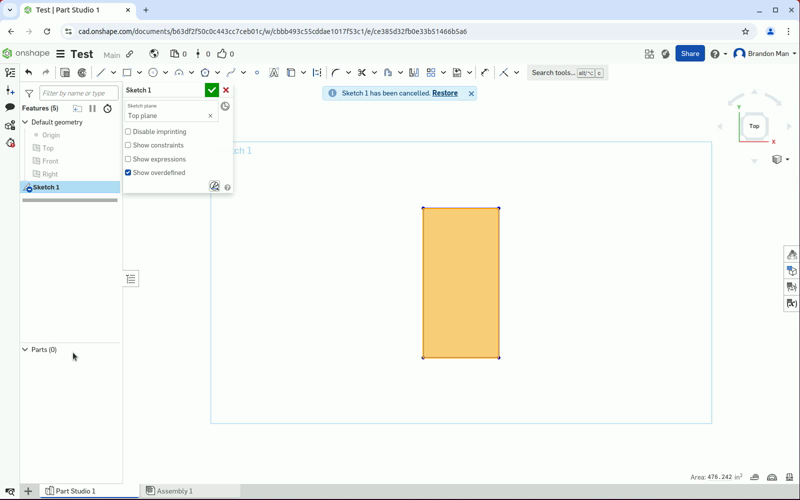
key(shift+e)
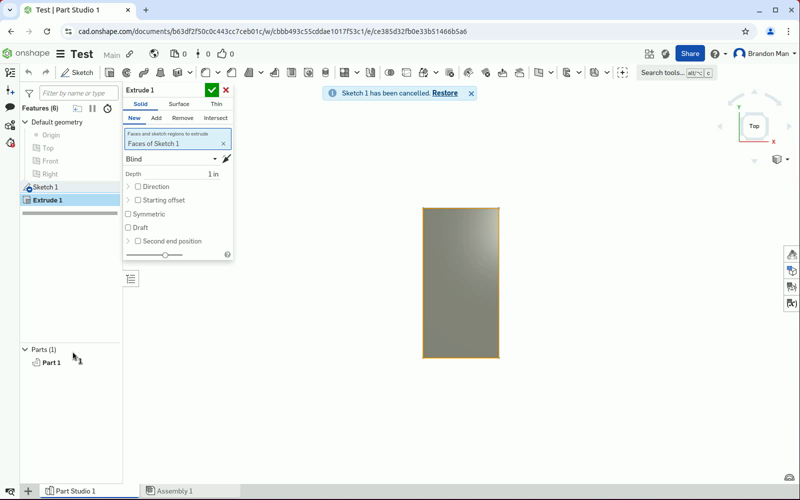
mouse_move(143, 106)
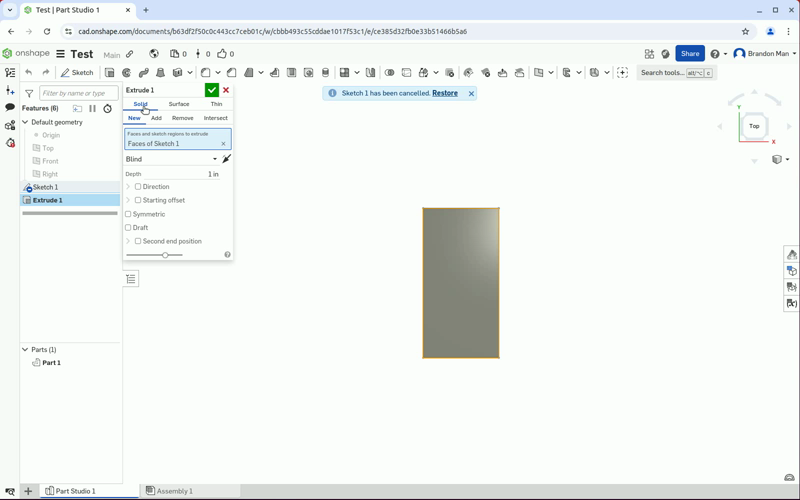
click(143, 106)
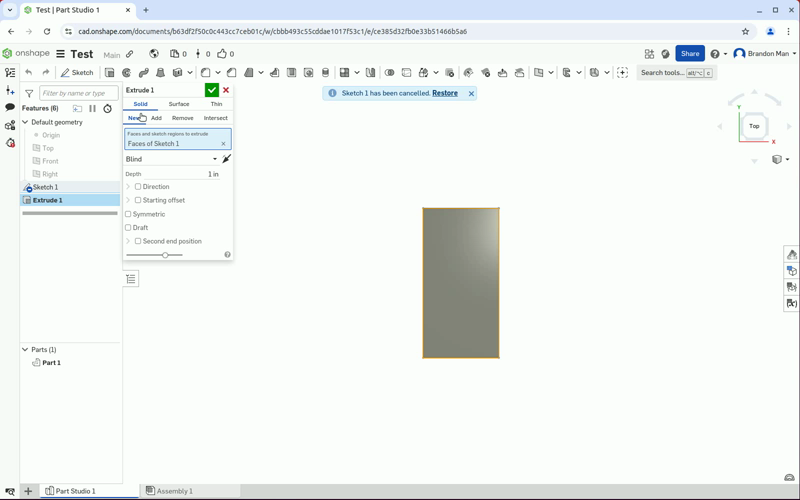
mouse_move(137, 120)
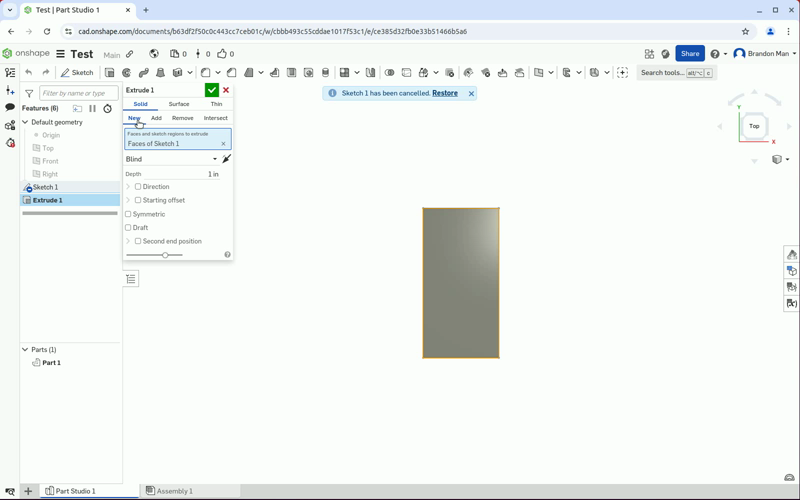
click(137, 120)
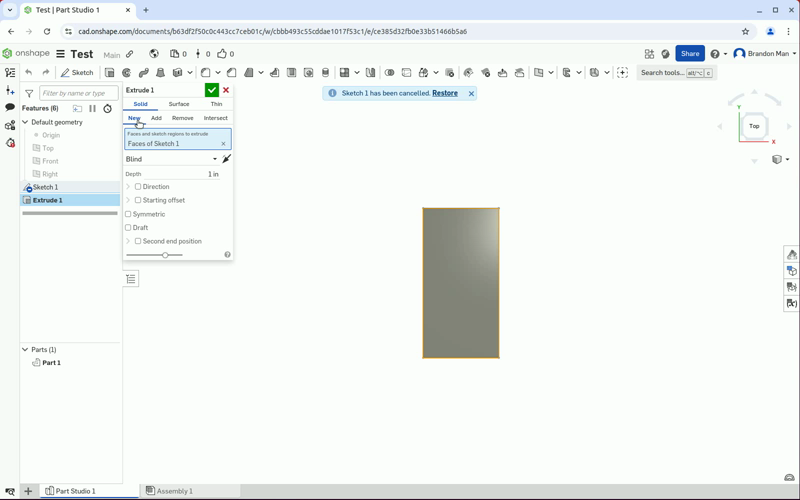
key(tab, 4)
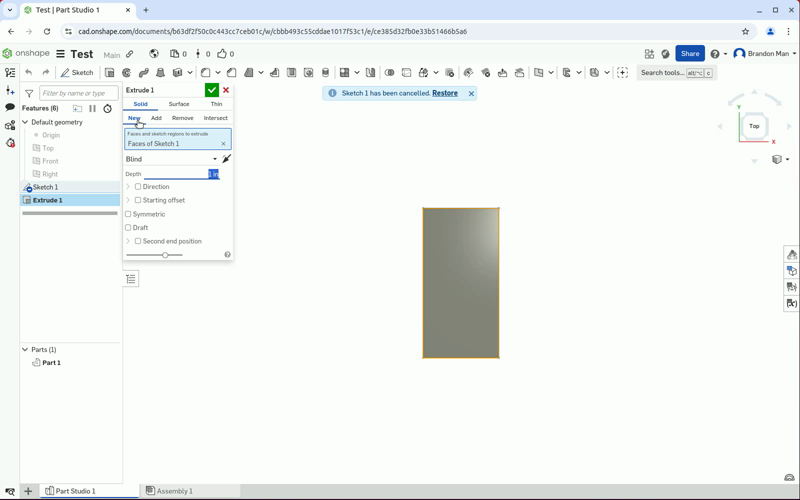
text(15.405)
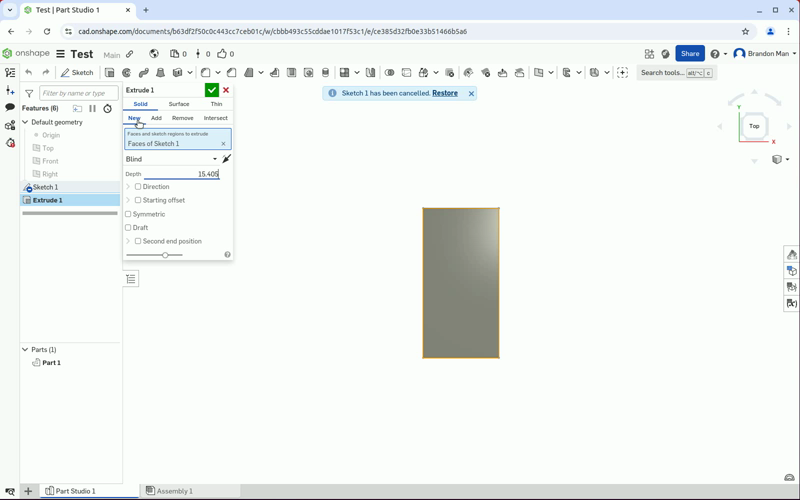
key(enter)
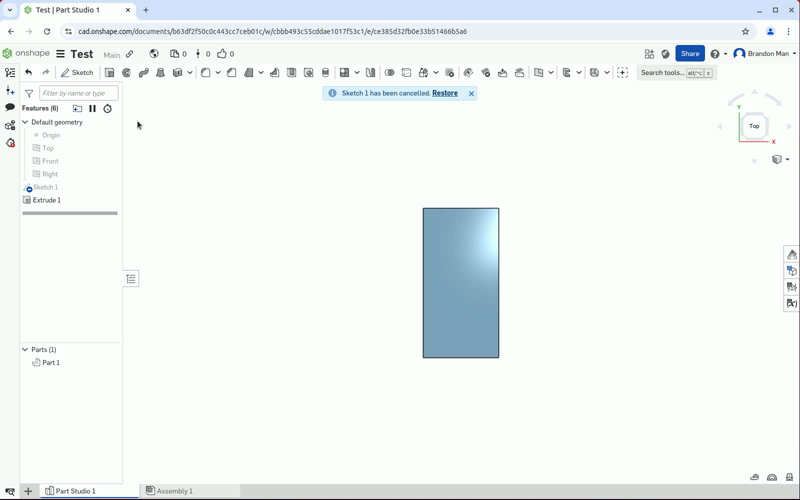
key(shift+h)
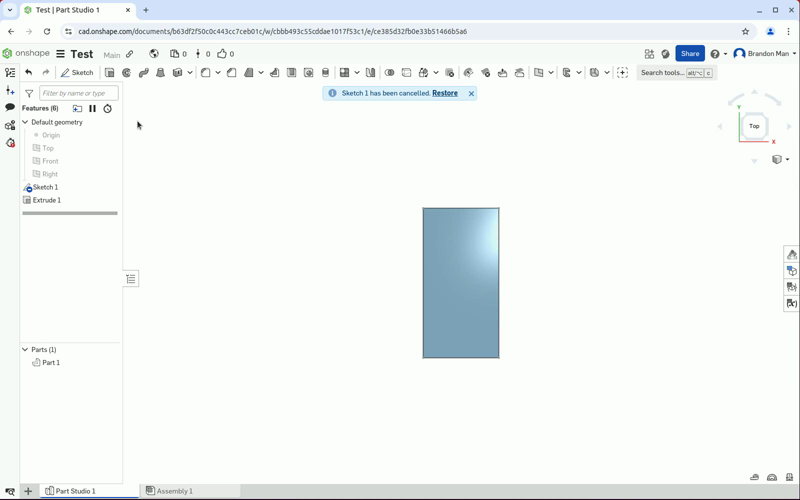
key(shift+h)
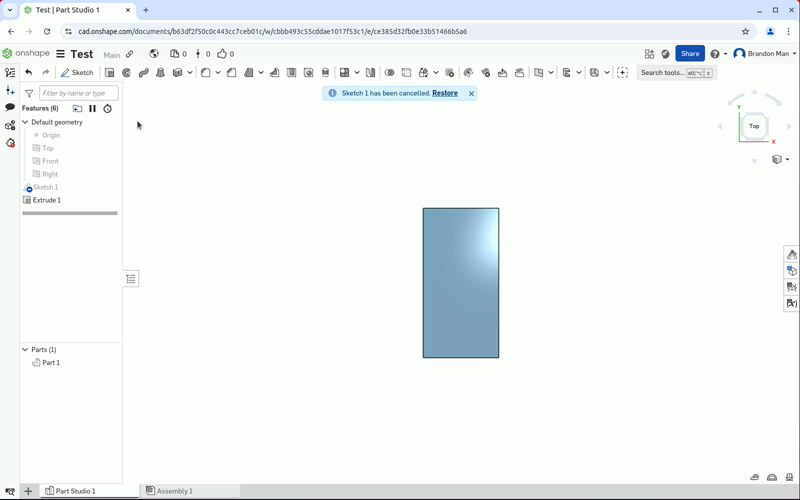
mouse_move(73, 189)
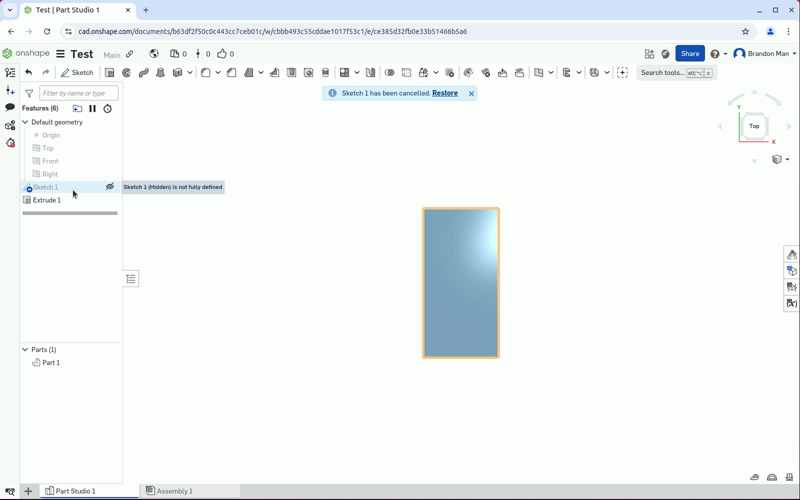
click(73, 189)
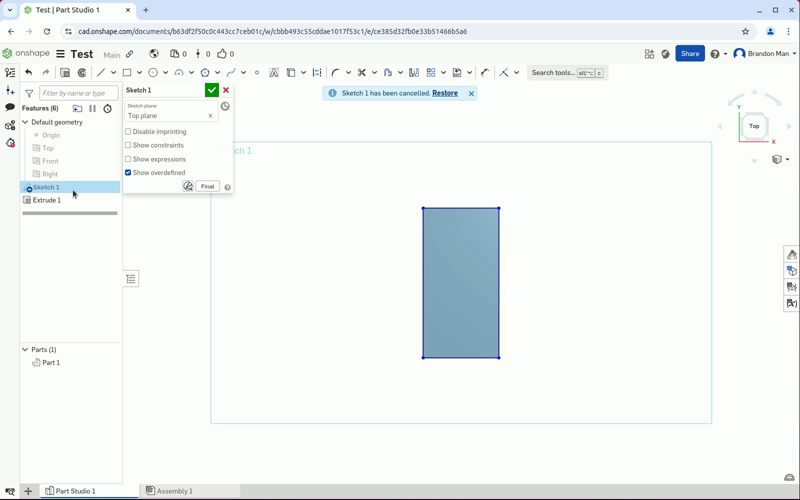
mouse_move(229, 92)
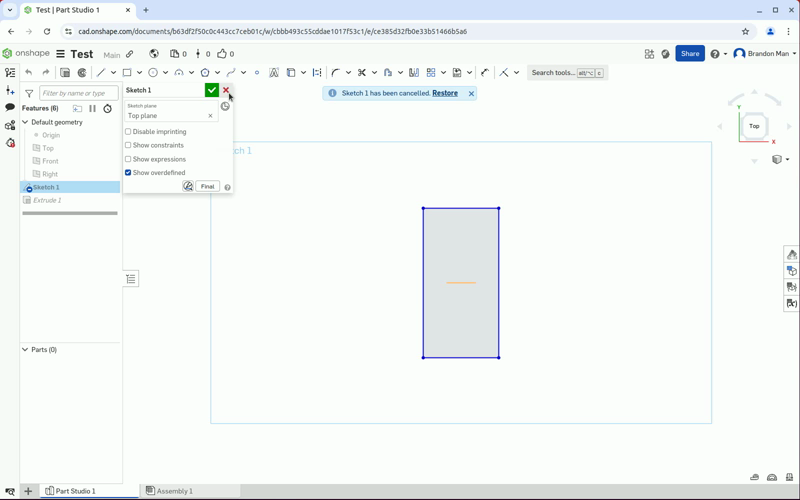
click(229, 92)
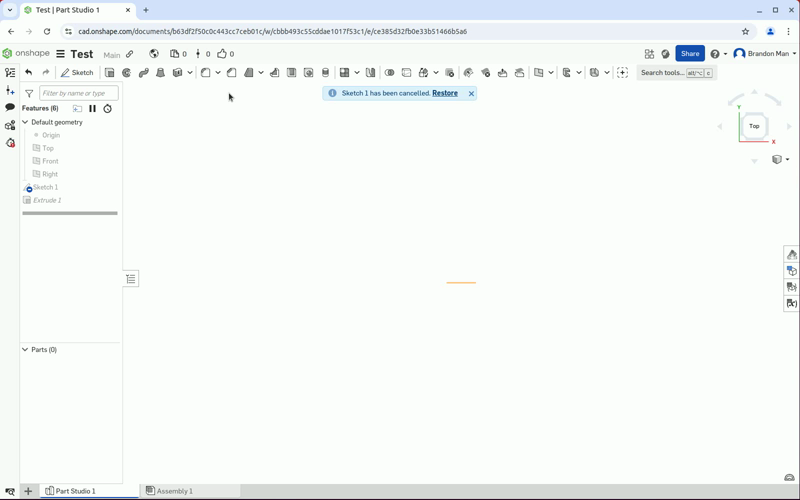
mouse_move(73, 352)
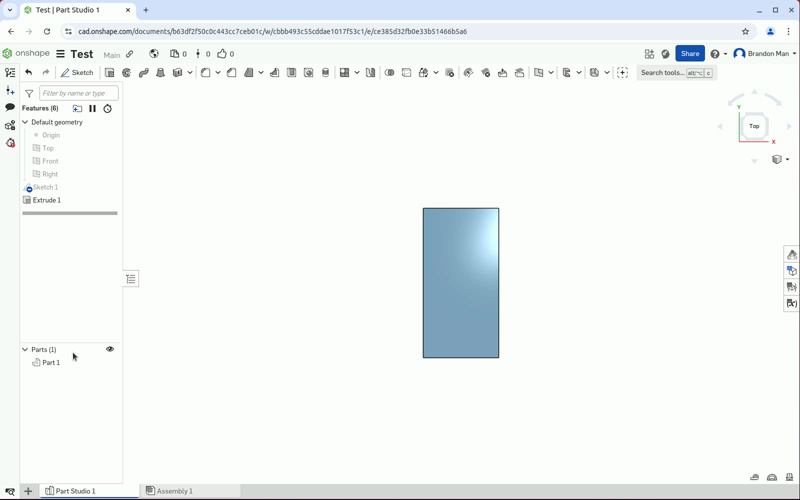
key(y)
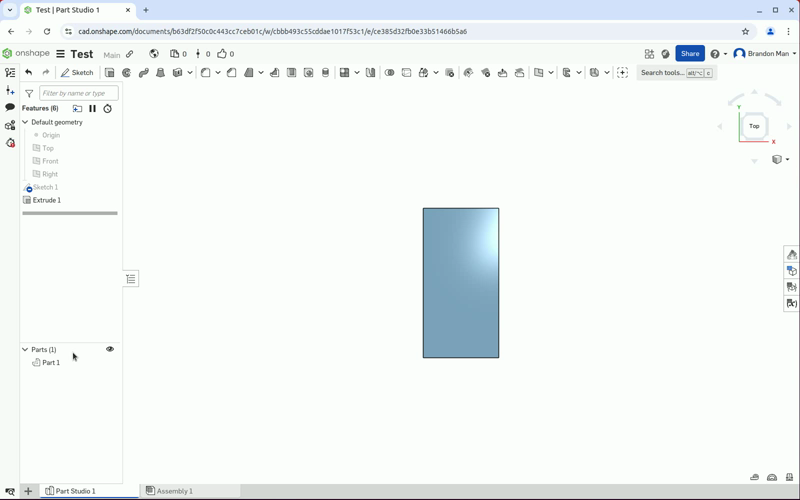
key(shift+p)
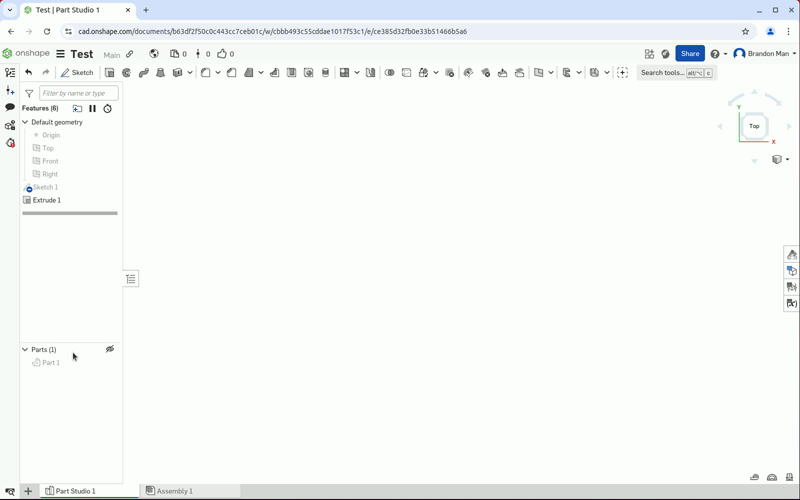
key(space)
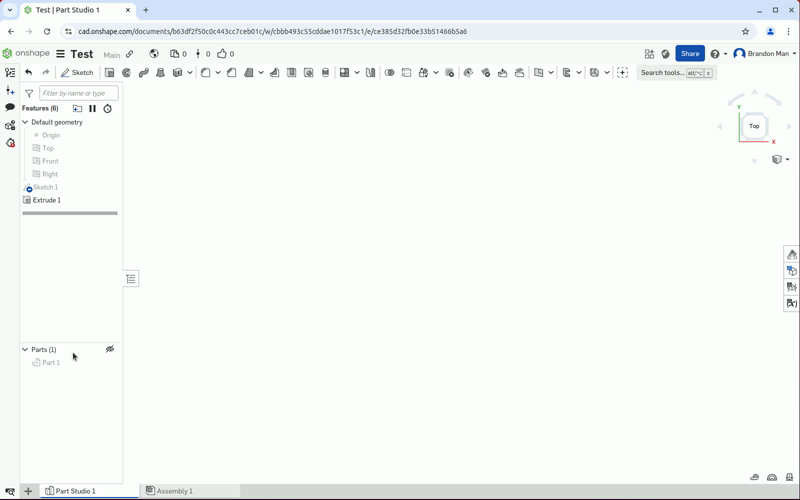
key_down(shift)
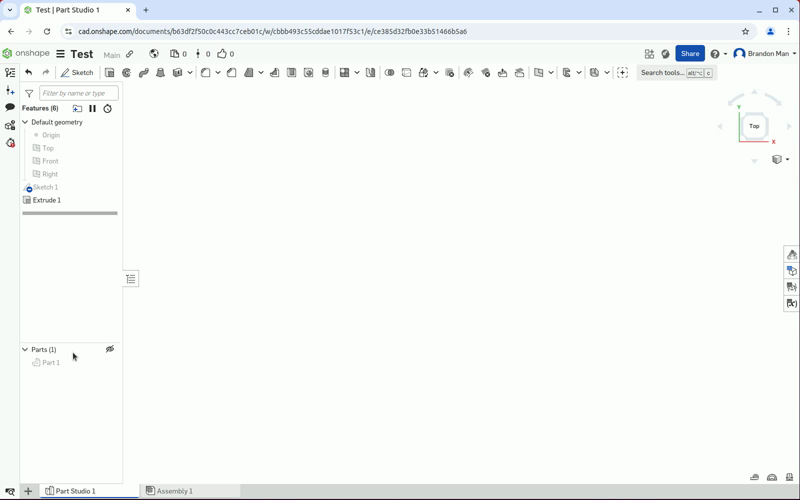
key(up)
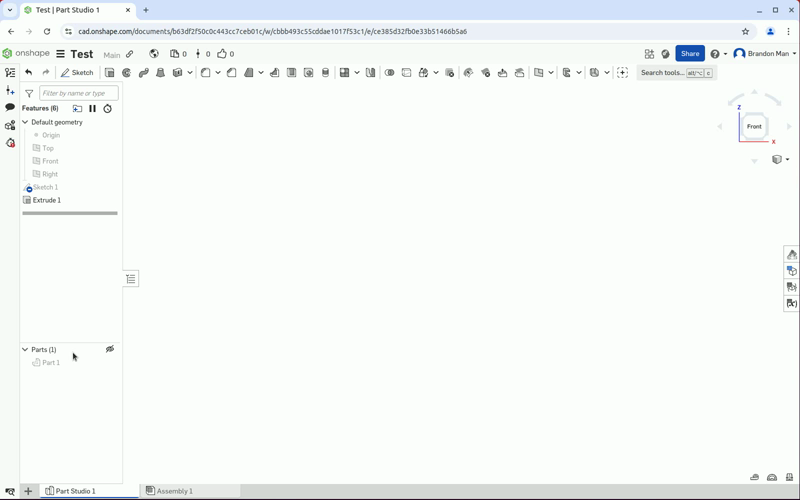
key_up(shift)
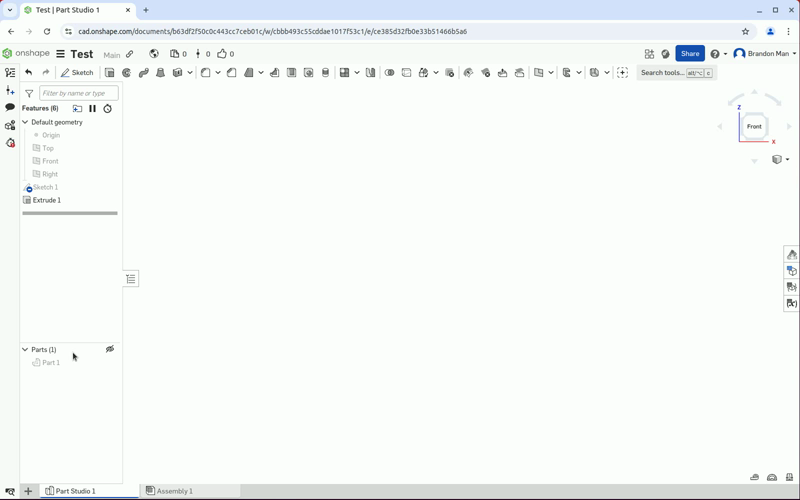
key(space)
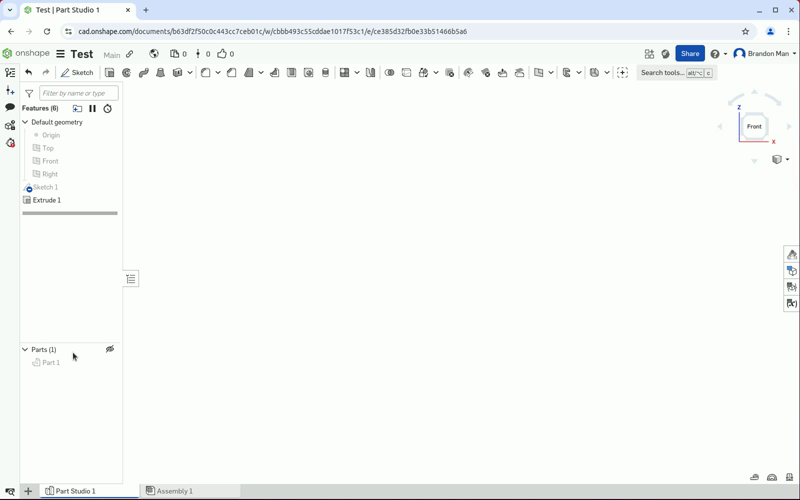
key_down(shift)
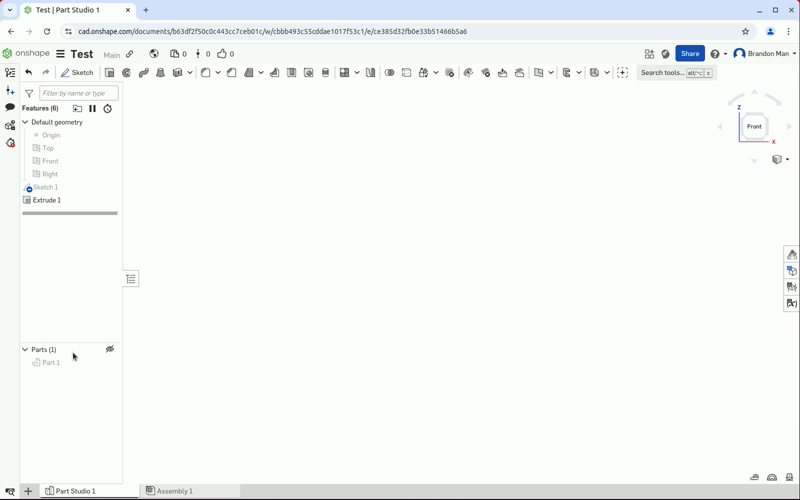
key(left)
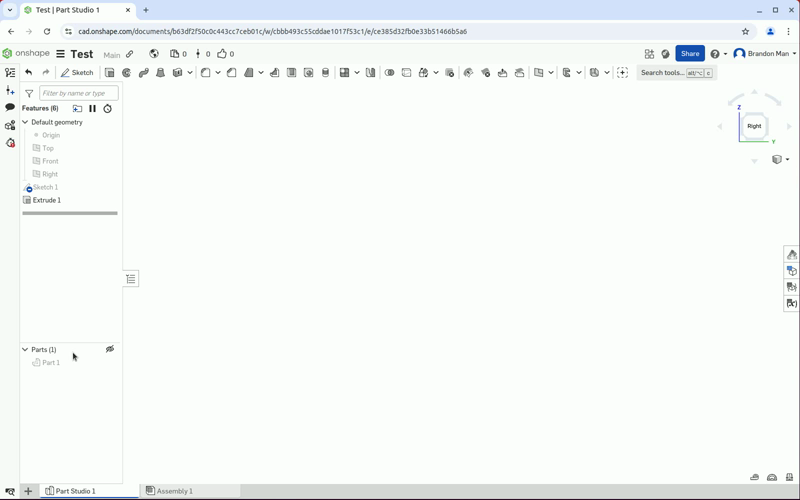
key_up(shift)
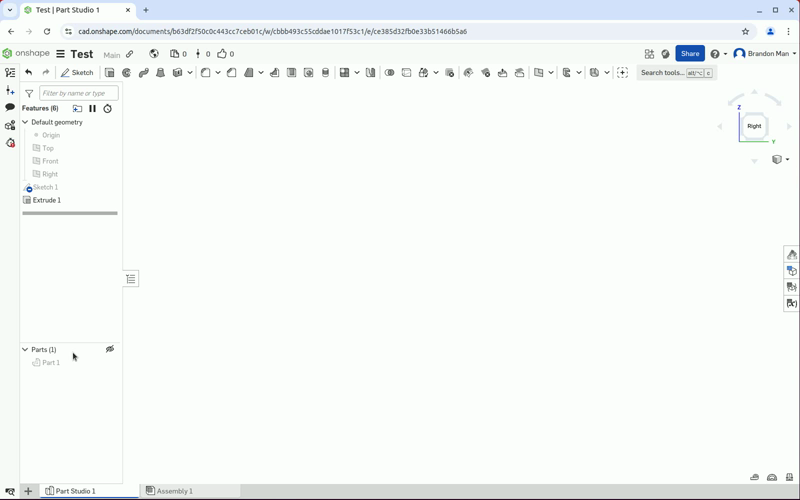
mouse_move(73, 352)
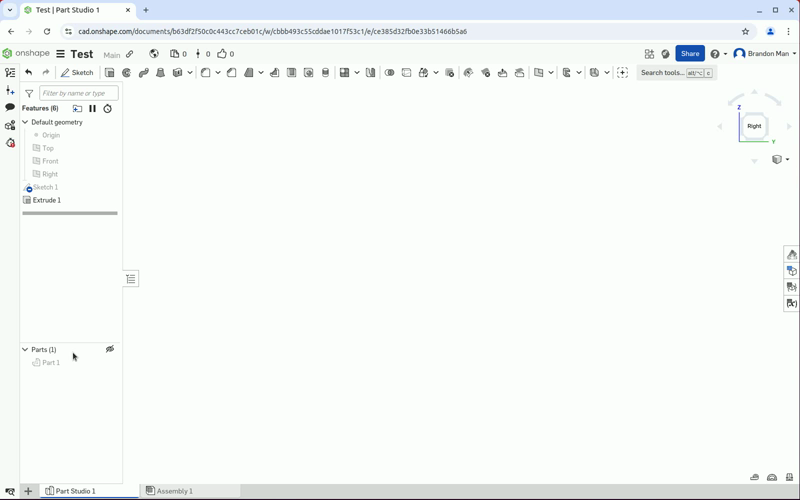
key(shift+y)
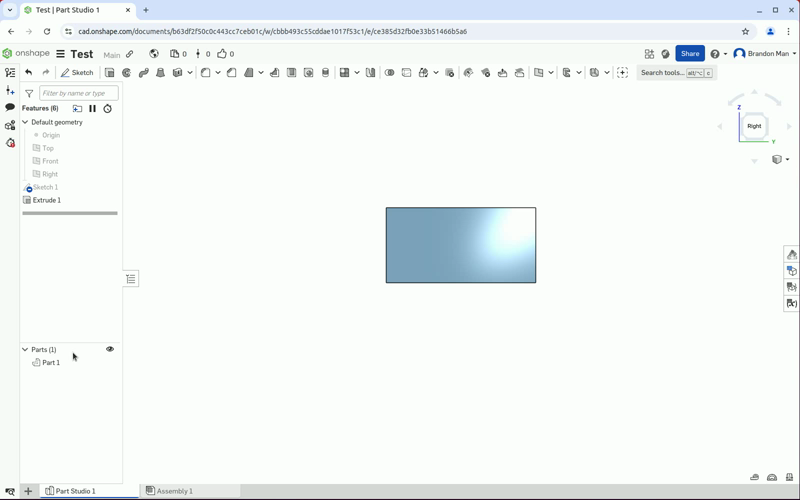
mouse_move(541, 75)
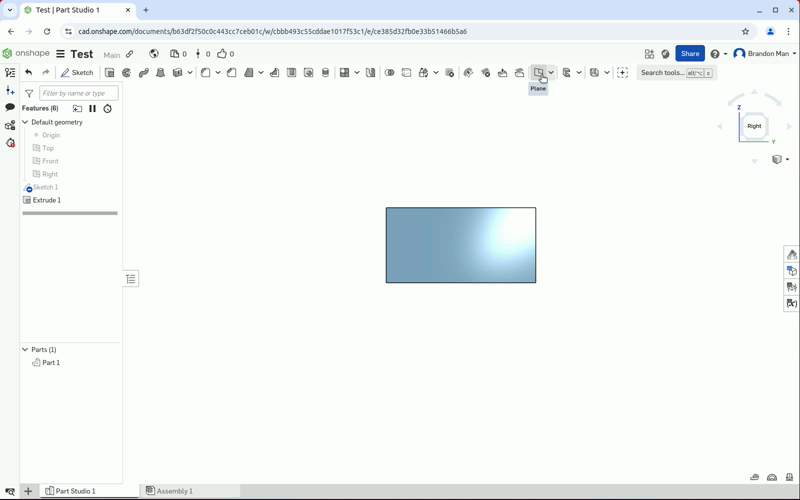
click(541, 75)
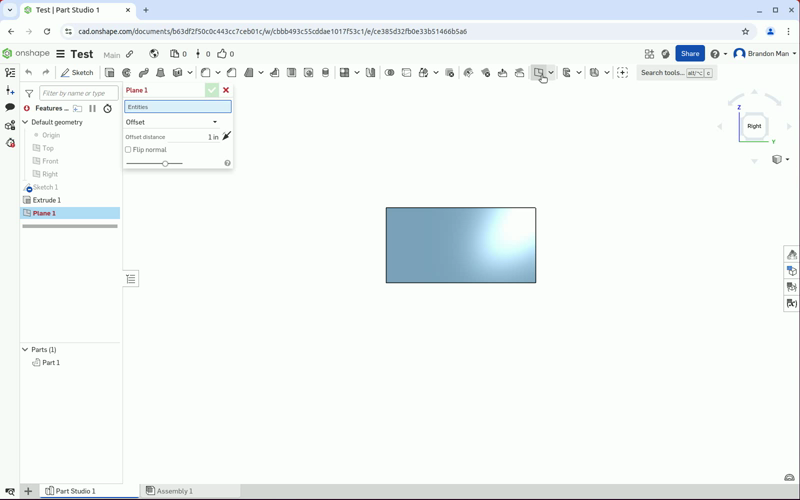
mouse_move(73, 176)
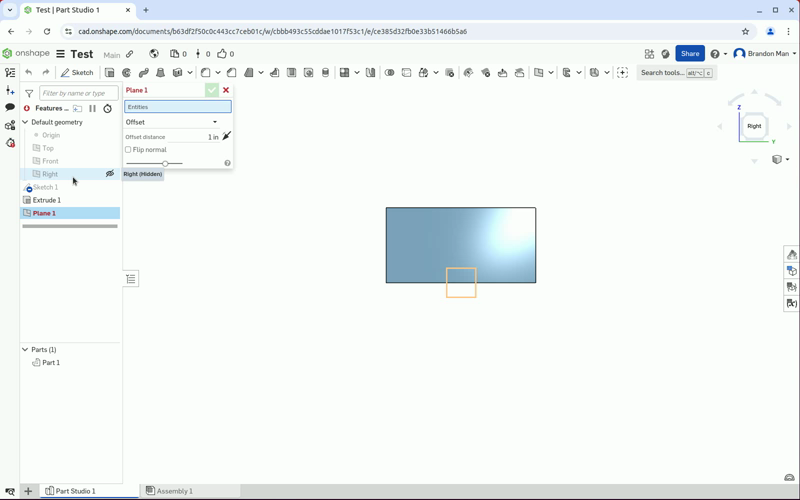
click(73, 176)
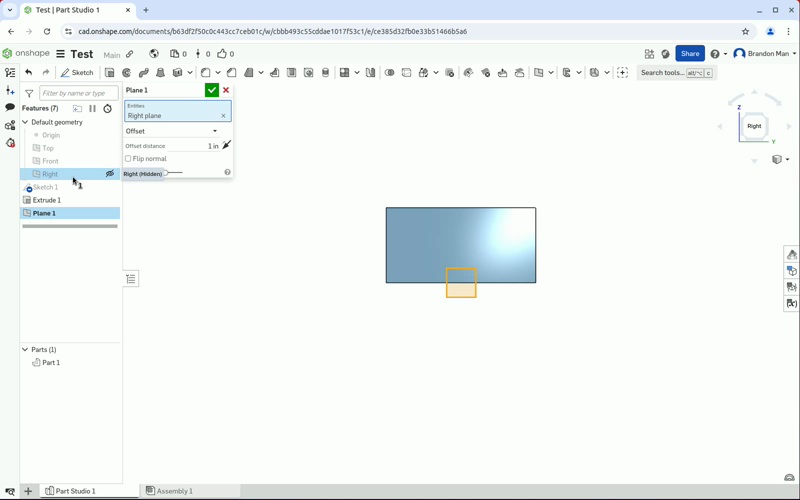
key(tab, 2)
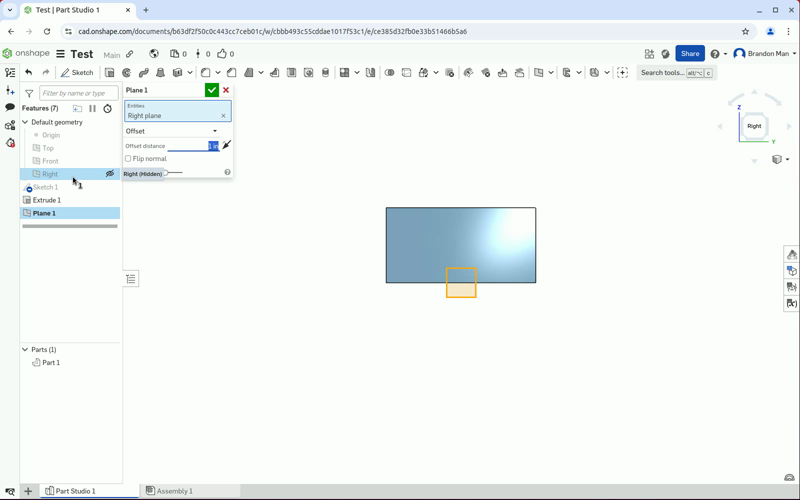
text(7.703)
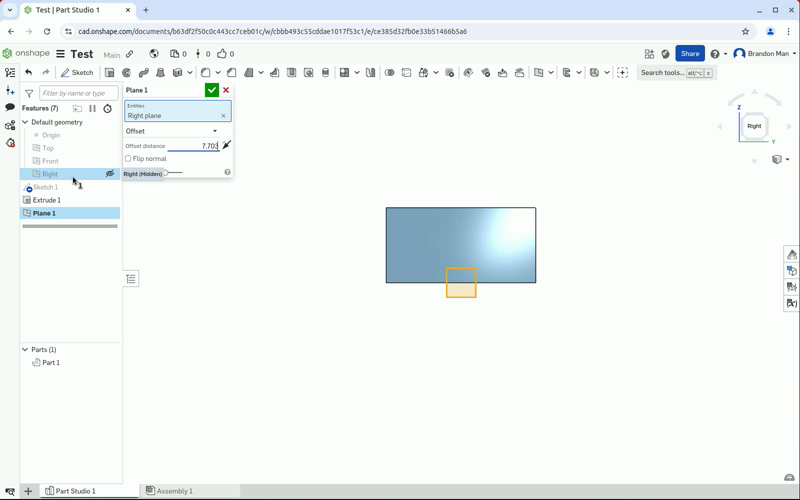
key(enter, 2)
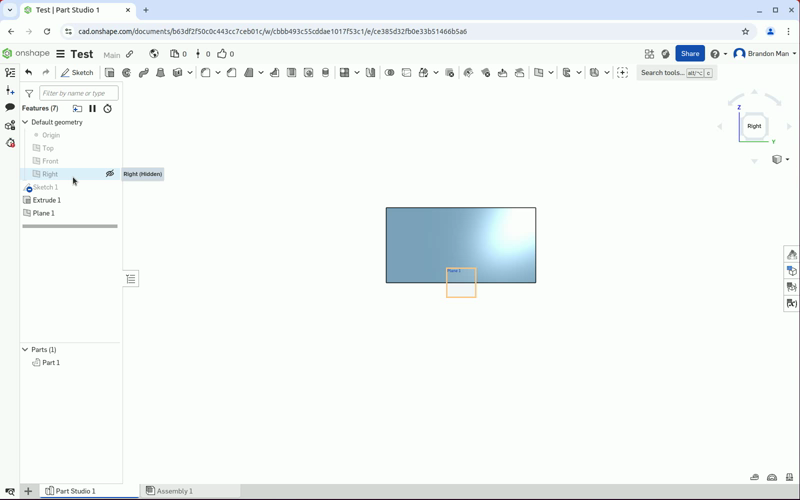
key(shift+s)
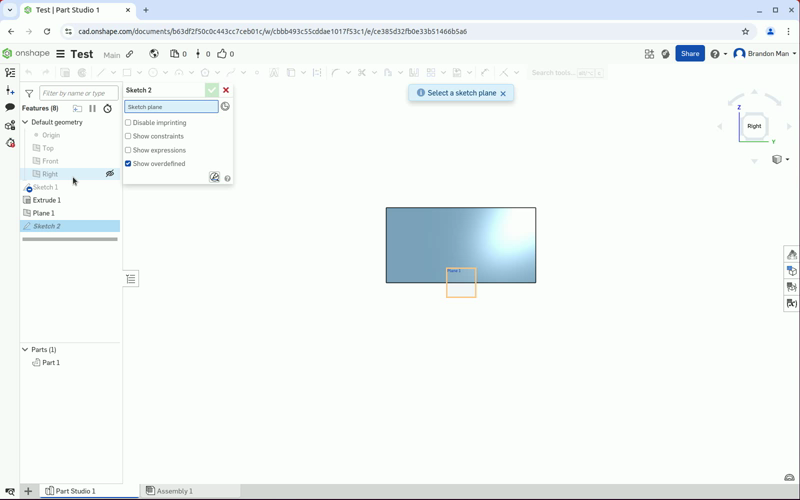
mouse_move(73, 215)
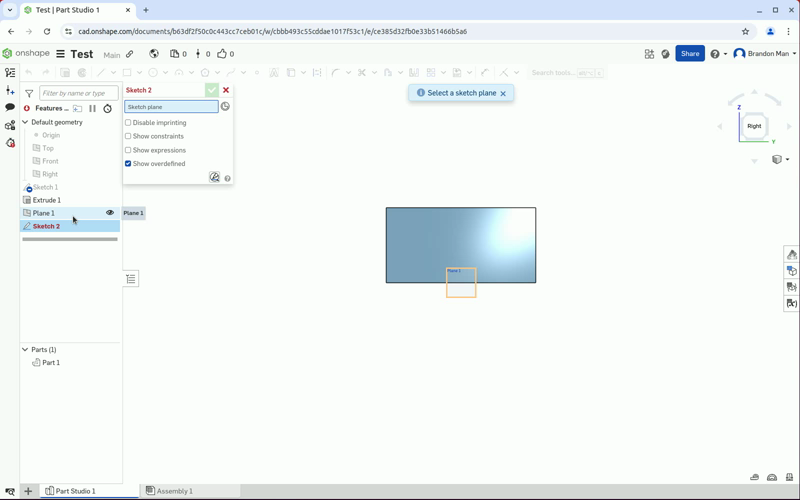
click(73, 215)
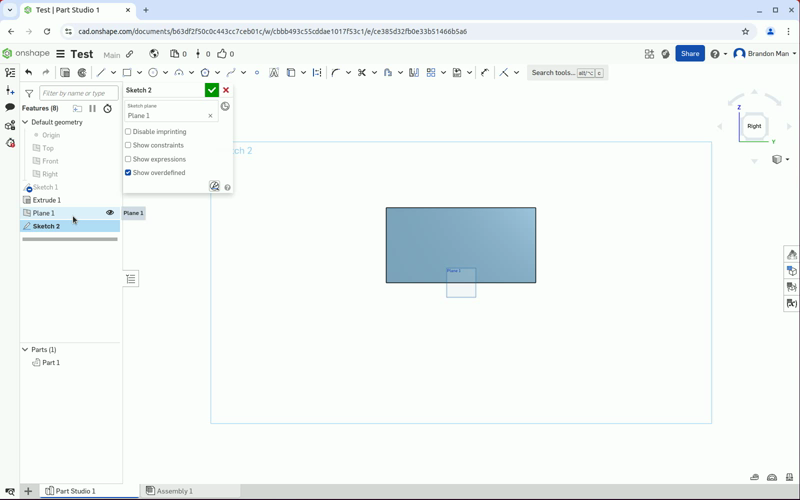
mouse_move(73, 352)
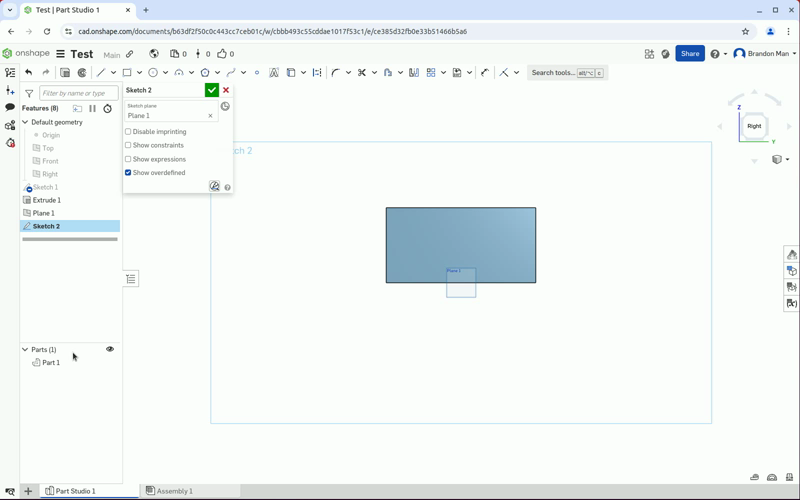
key(y)
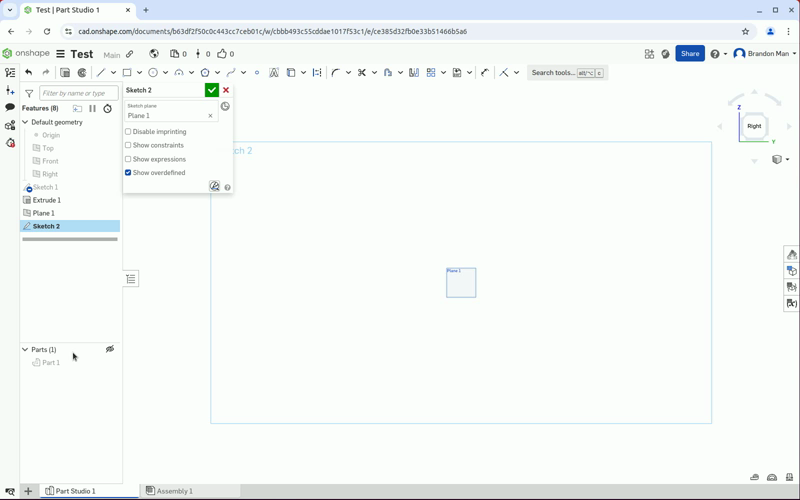
key(l)
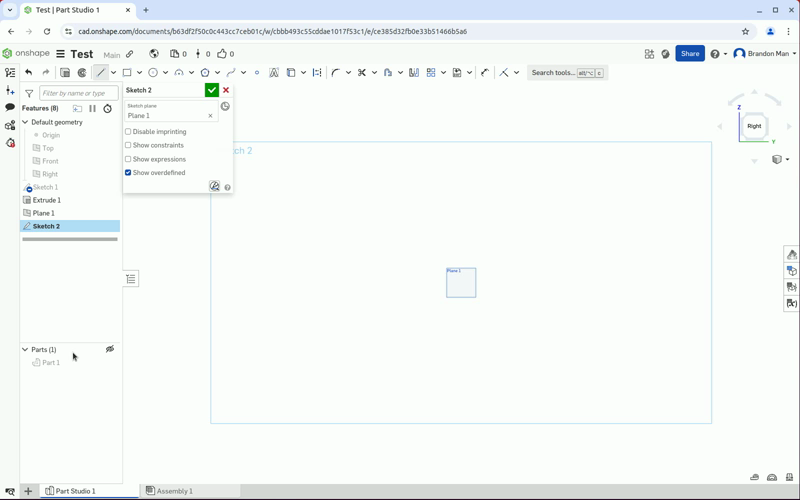
key_down(shift)
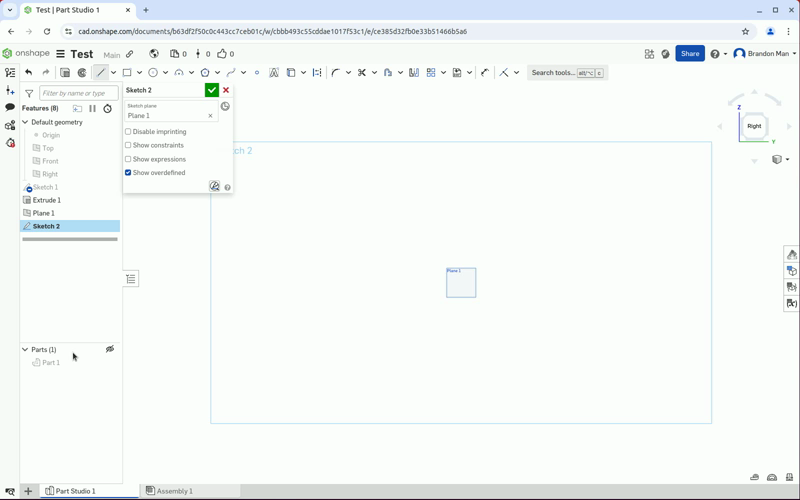
mouse_move(460, 282)
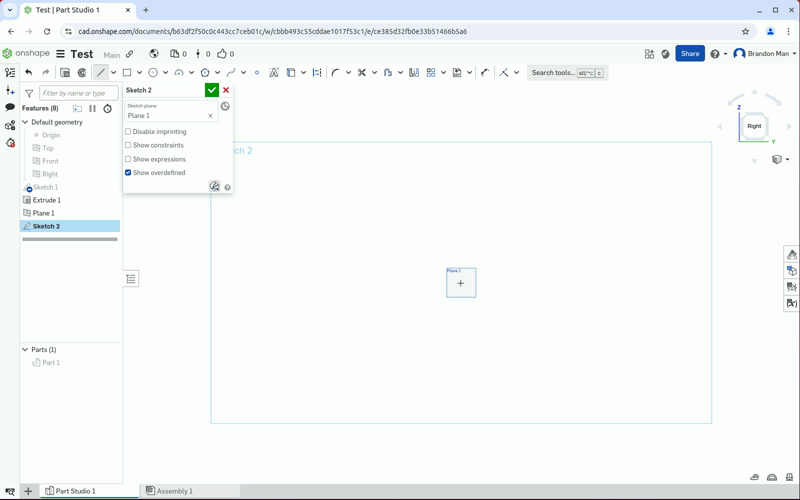
click(460, 282)
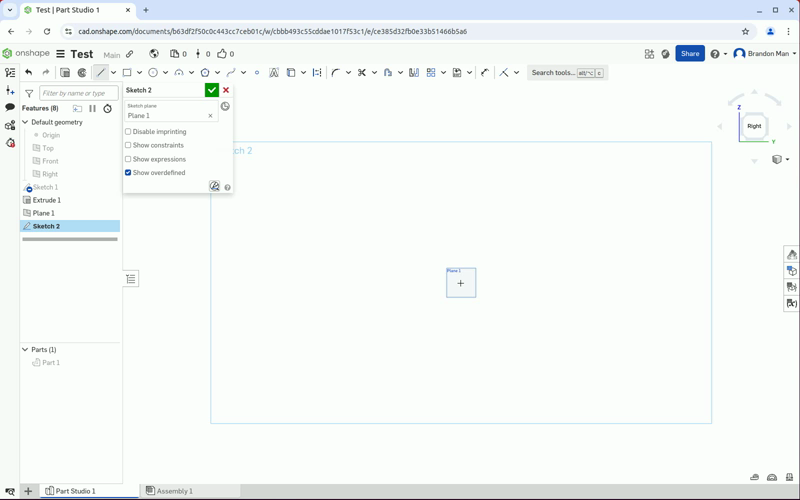
key_up(shift)
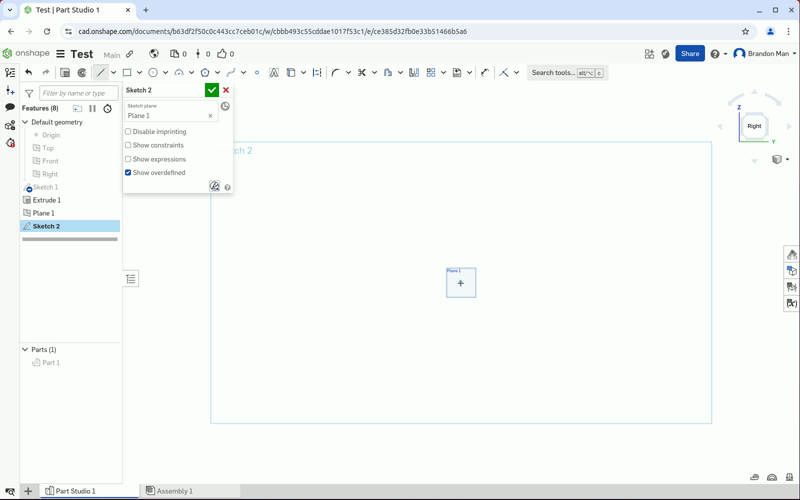
key_down(shift)
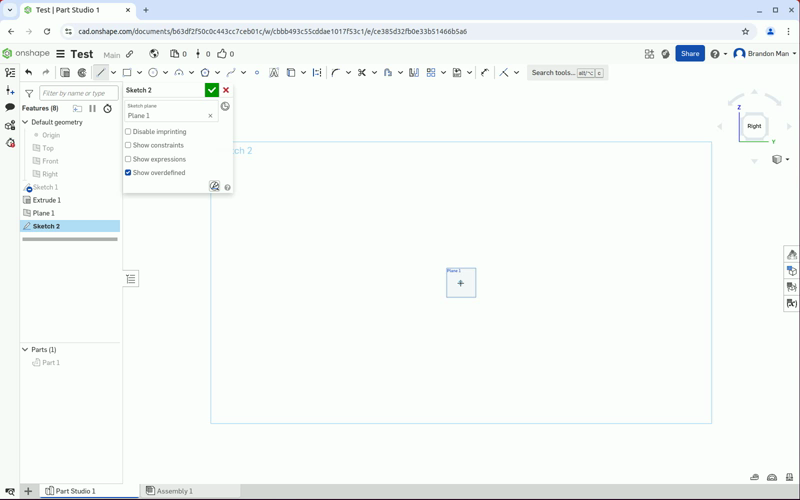
mouse_move(536, 282)
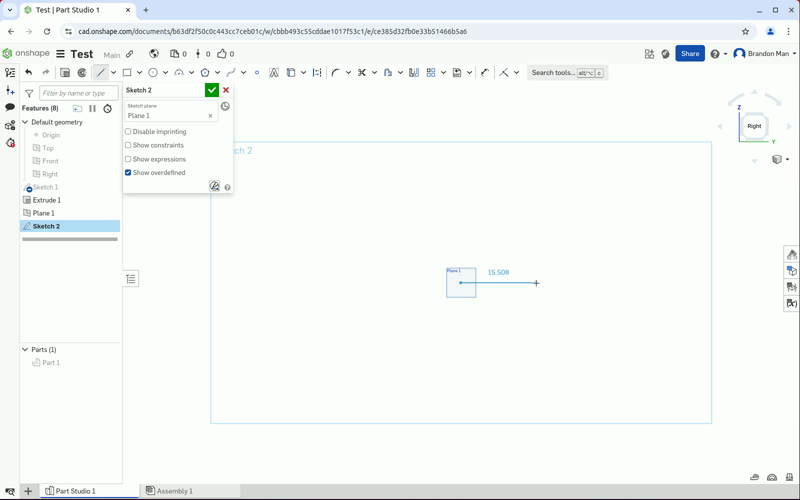
click(536, 282)
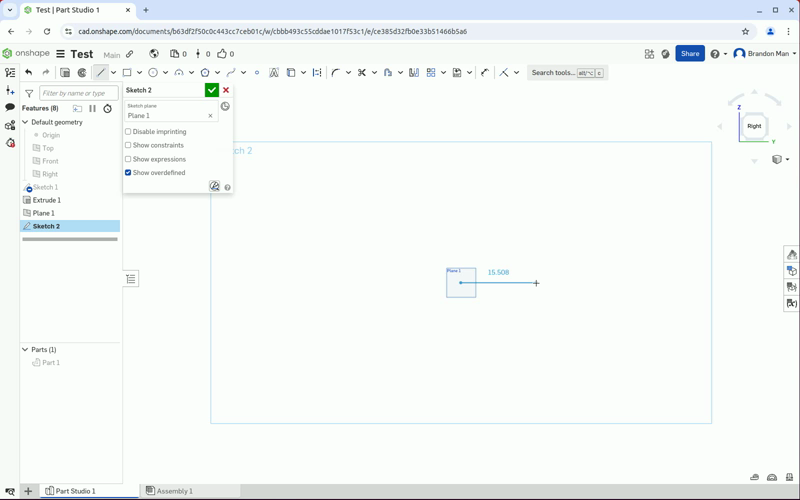
key_up(shift)
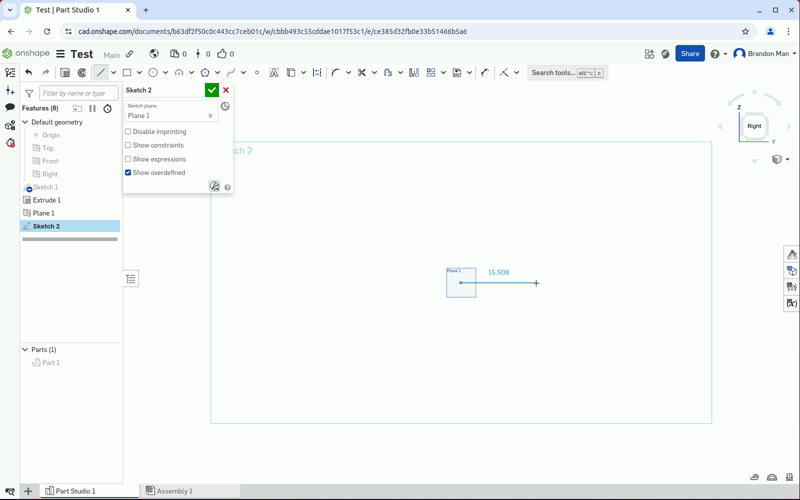
key_down(shift)
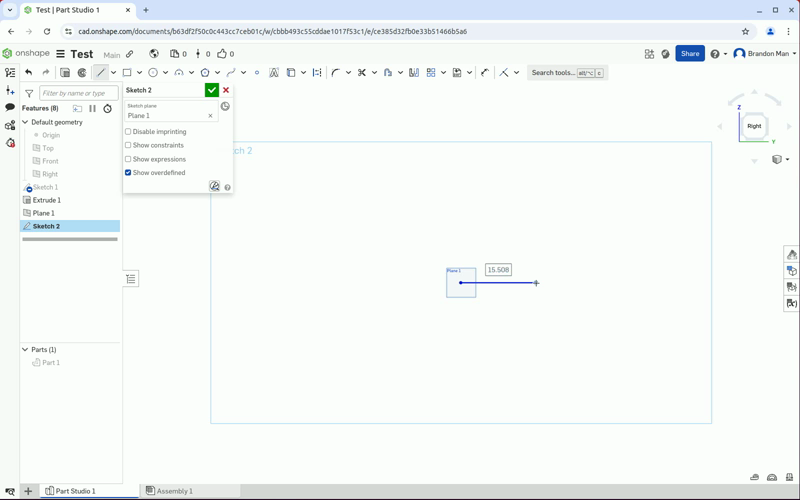
mouse_move(536, 207)
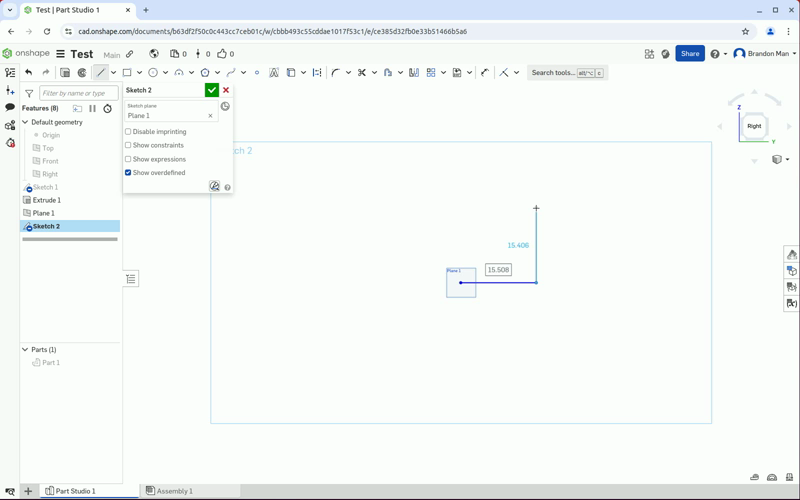
click(536, 207)
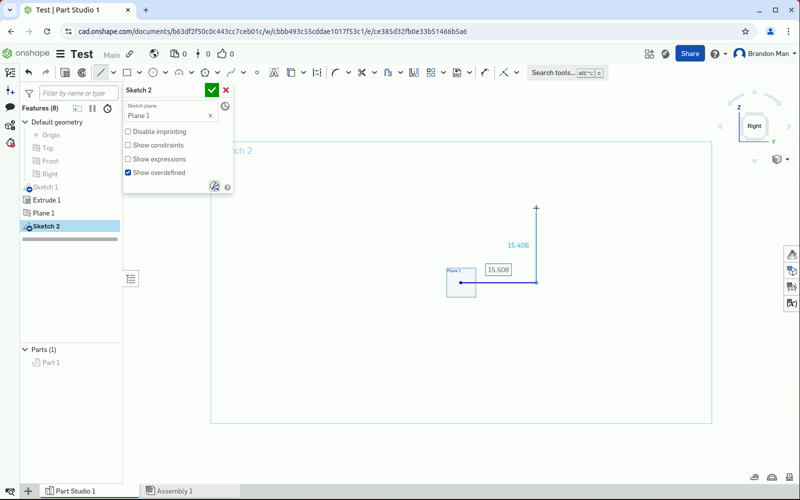
key_up(shift)
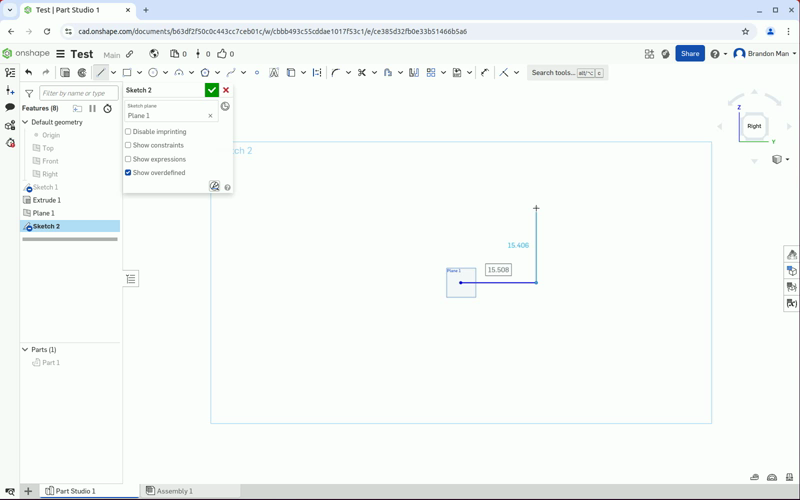
key_down(shift)
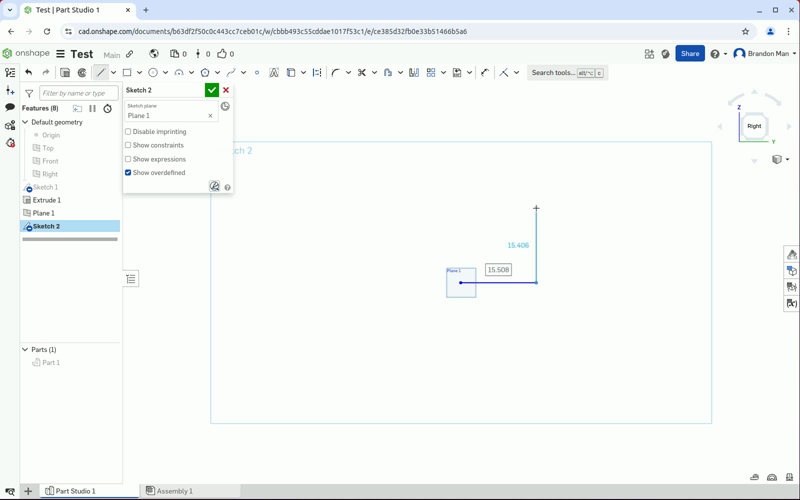
mouse_move(460, 207)
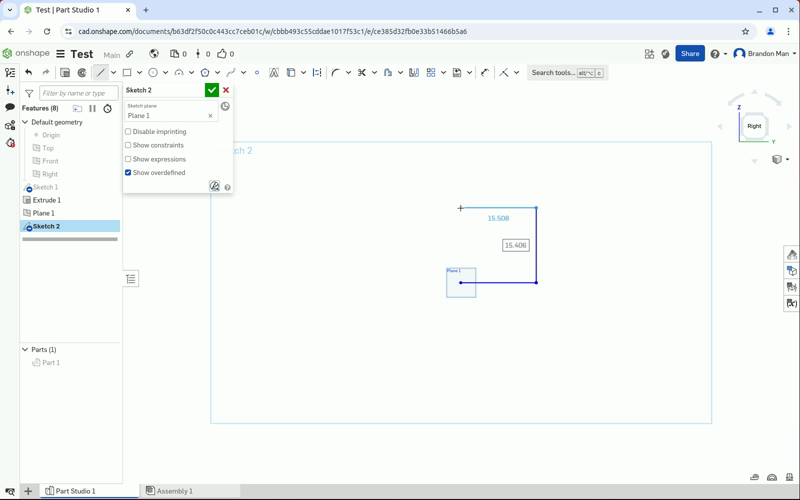
click(460, 207)
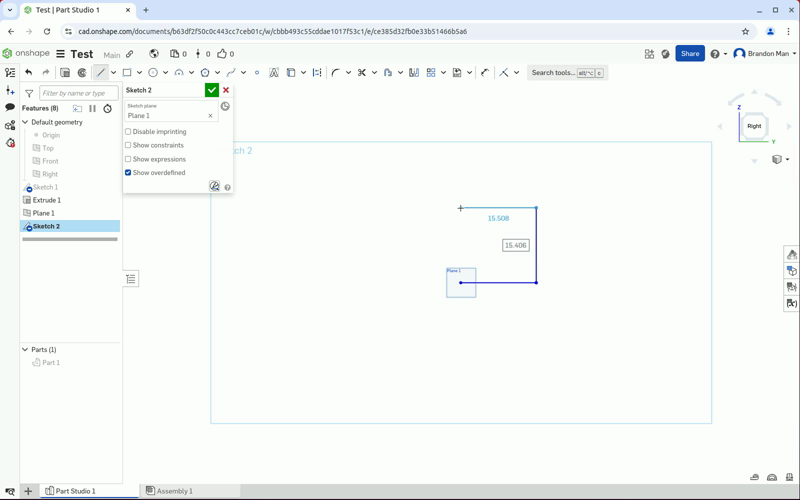
key_up(shift)
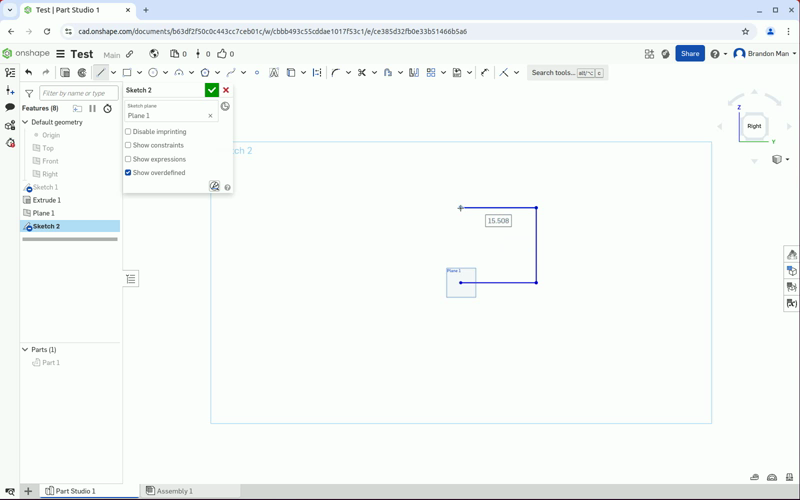
key_down(shift)
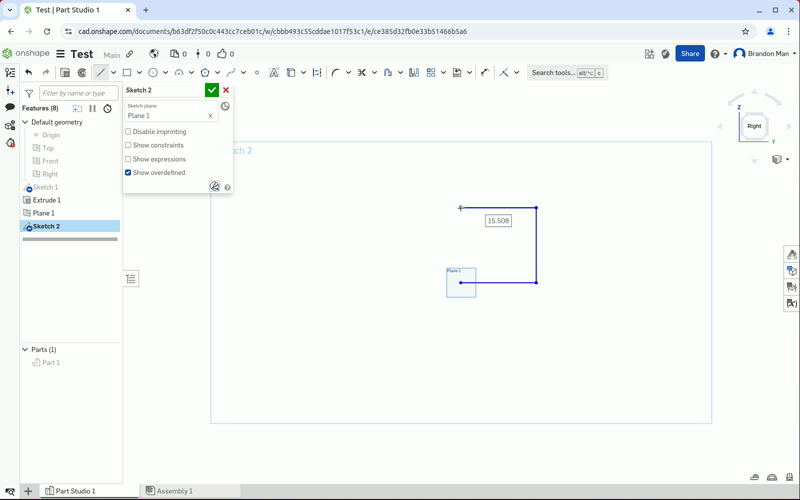
mouse_move(460, 282)
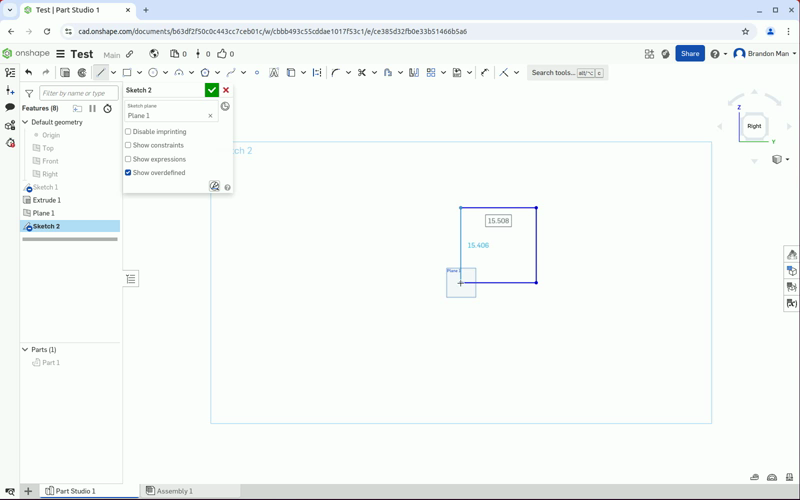
key_up(shift)
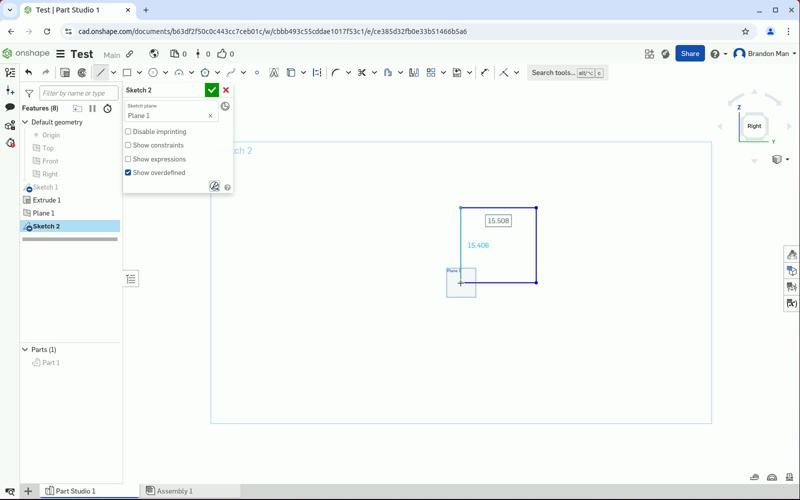
click(460, 282)
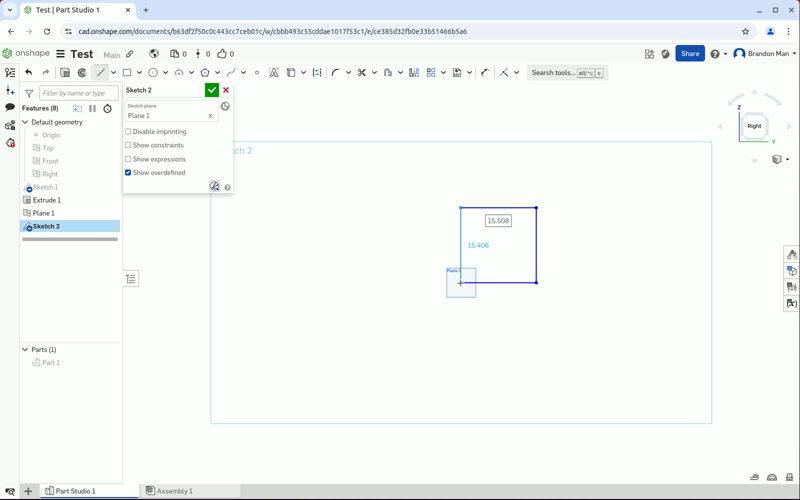
key(esc)
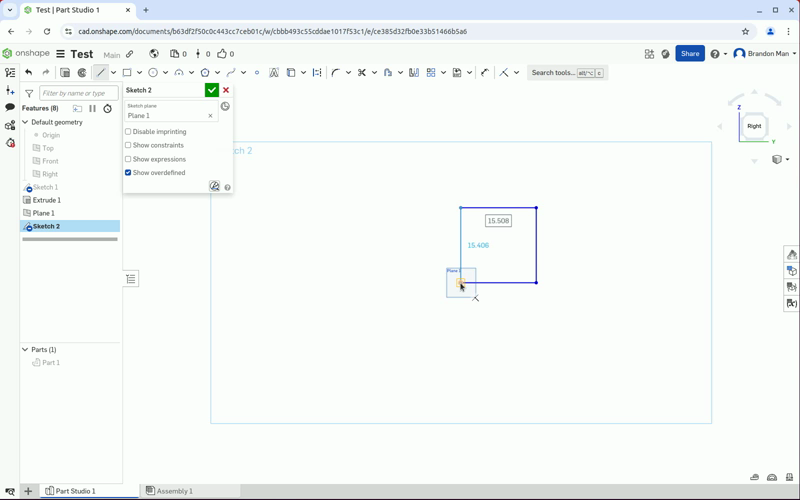
mouse_move(504, 239)
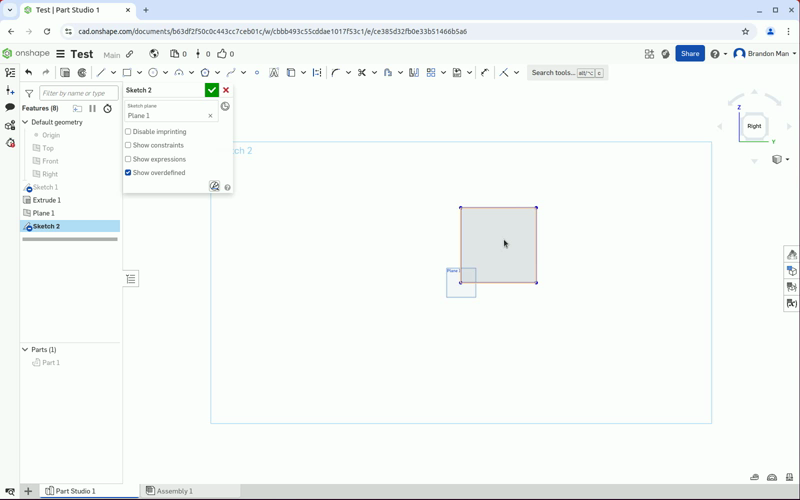
click(504, 239)
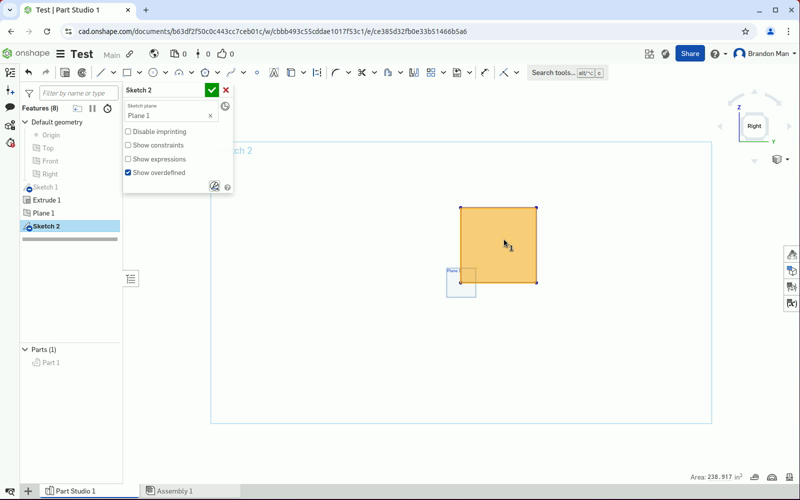
mouse_move(73, 352)
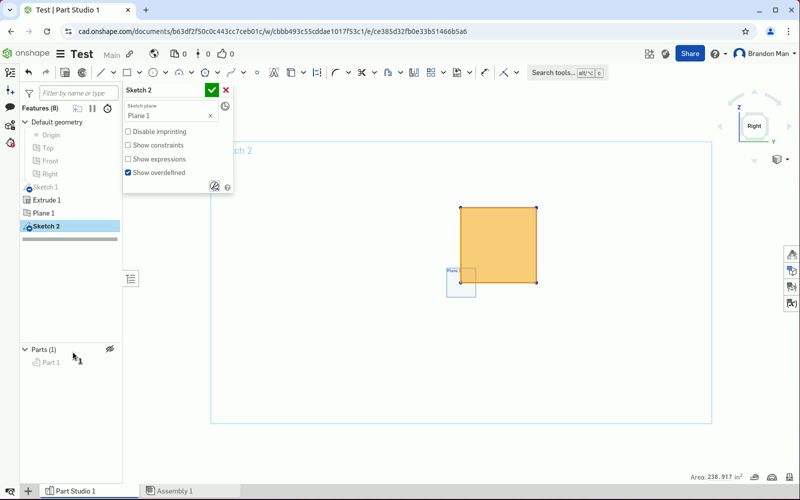
key(shift+y)
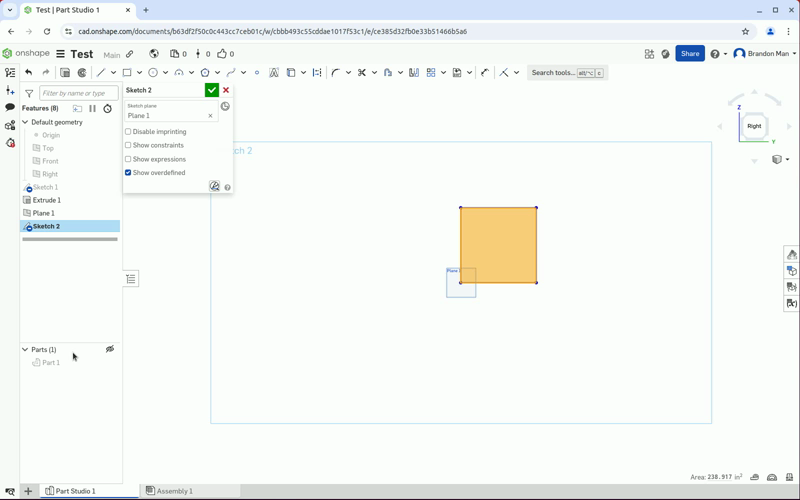
key(shift+e)
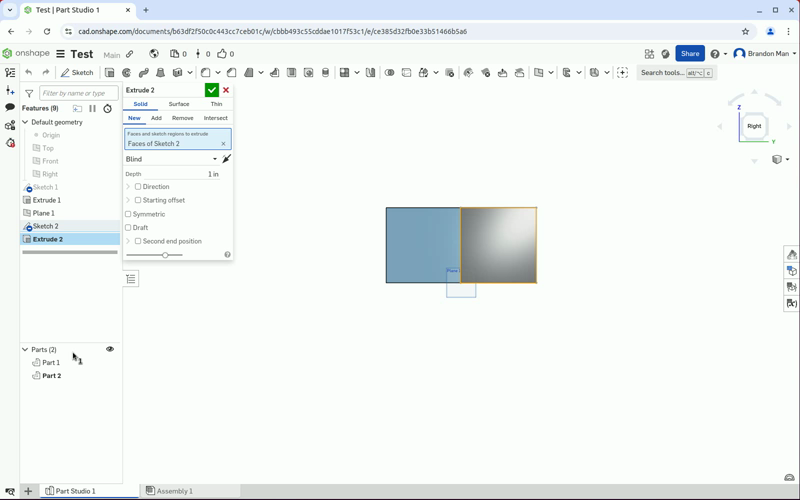
mouse_move(143, 106)
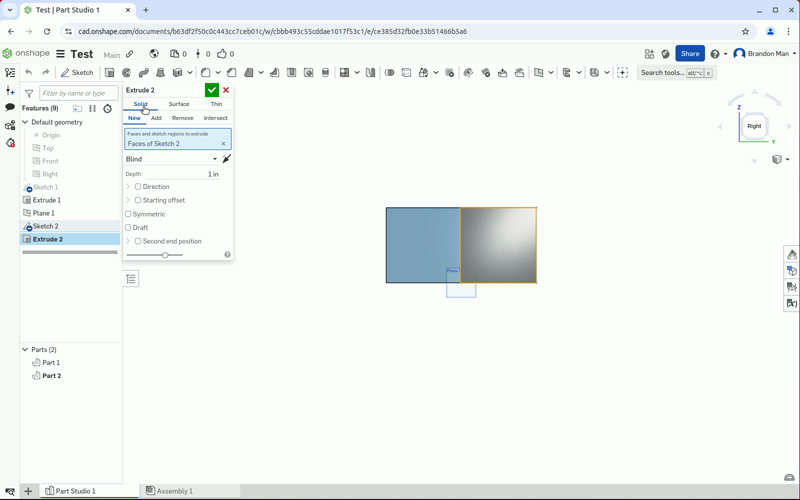
click(143, 106)
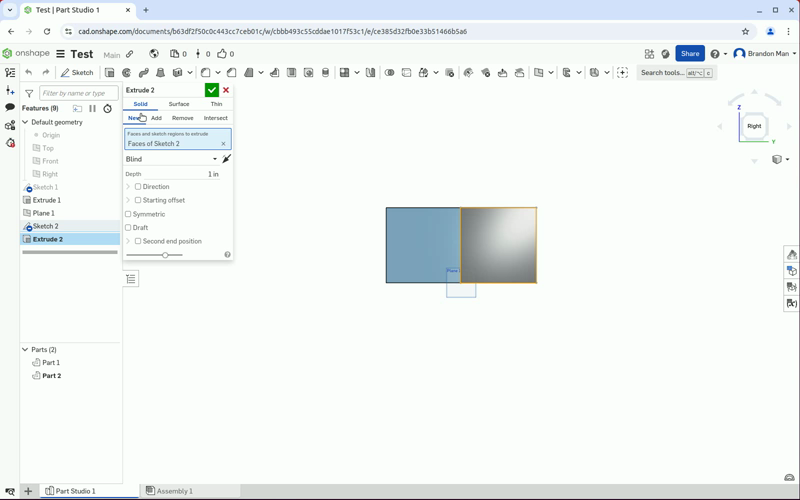
mouse_move(137, 120)
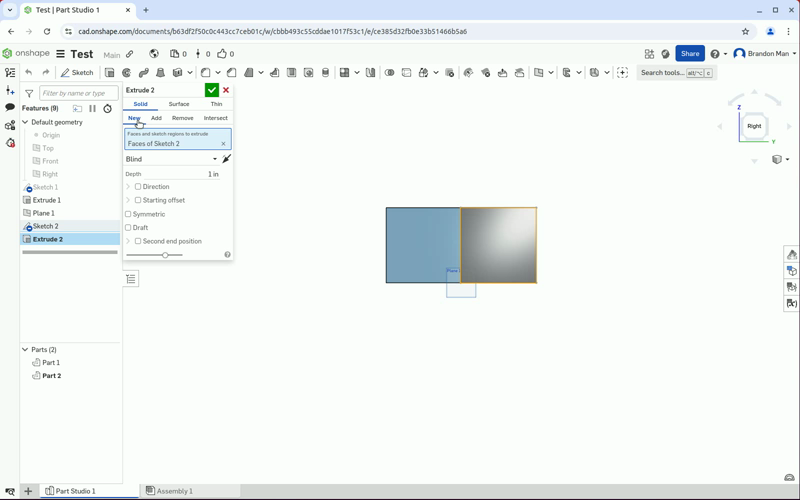
click(137, 120)
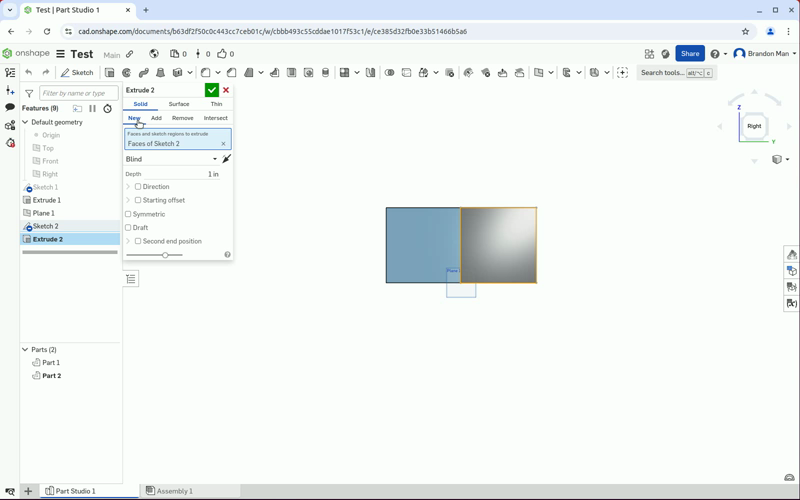
key(tab, 4)
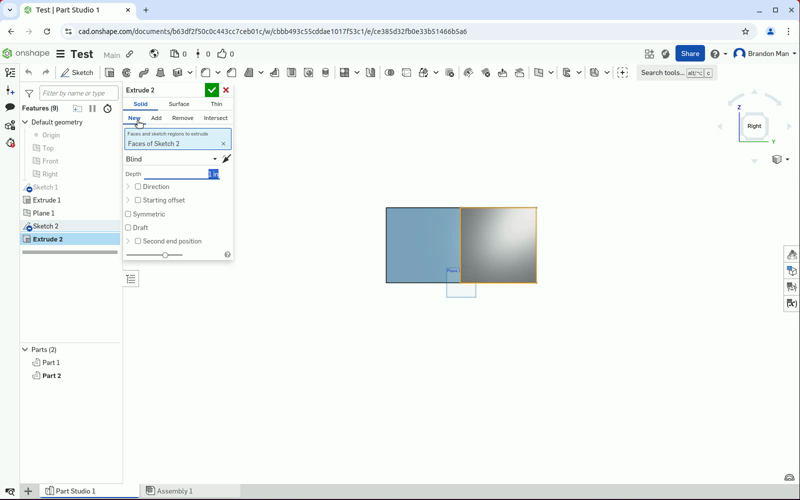
text(15.405)
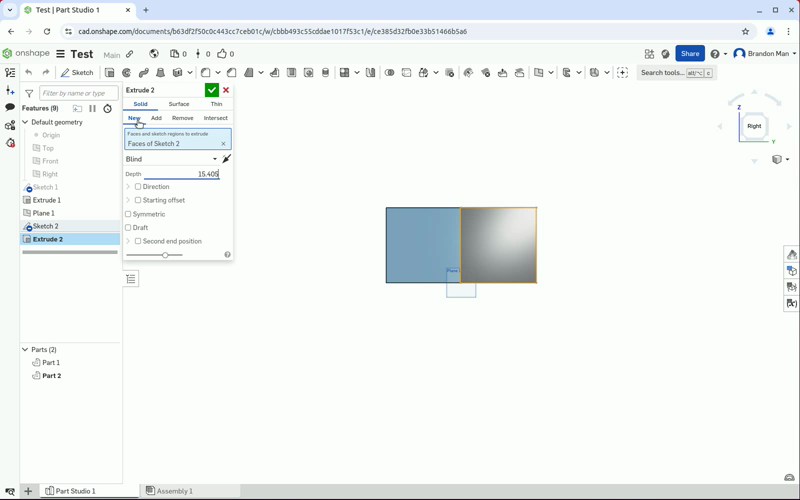
key(enter)
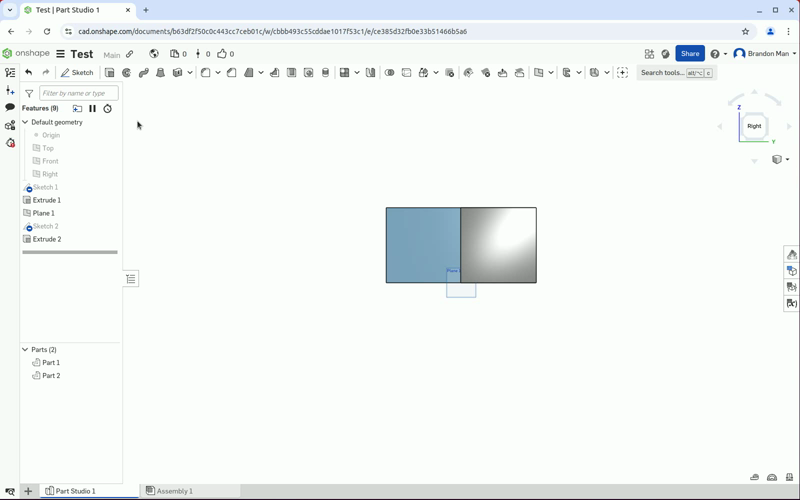
key(shift+h)
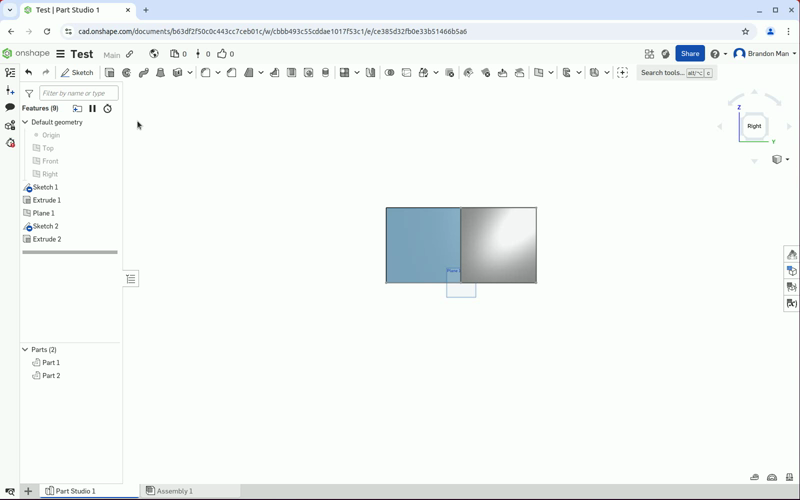
key(shift+h)
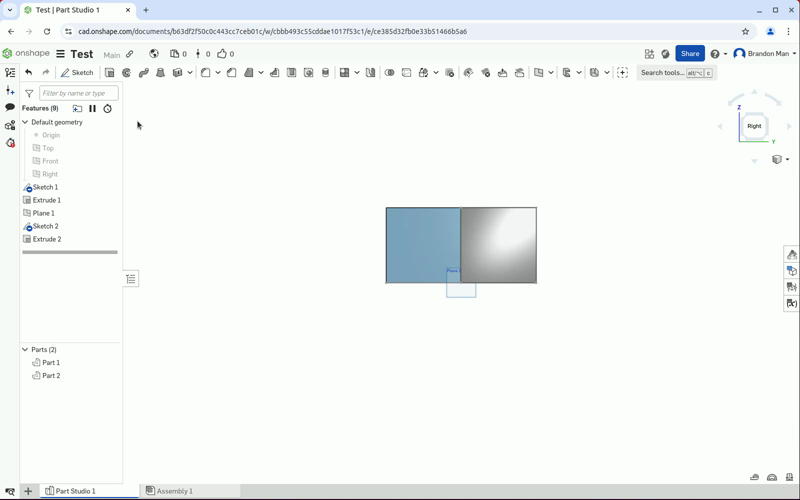
key(shift+7)
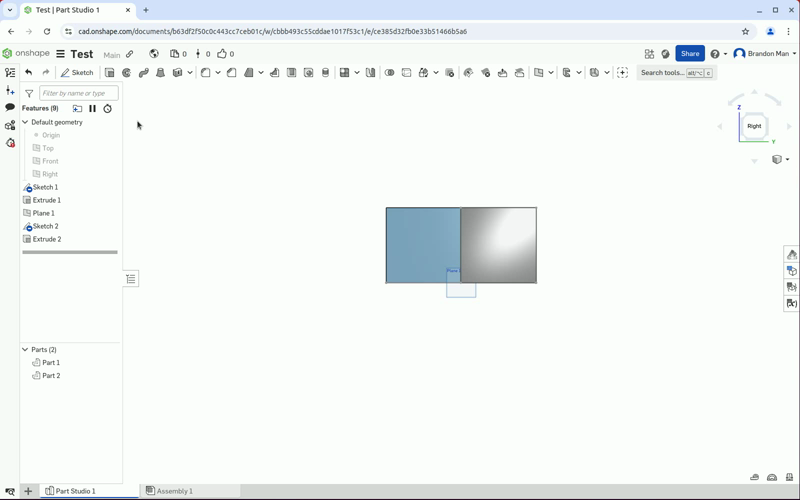
key(right, 2)
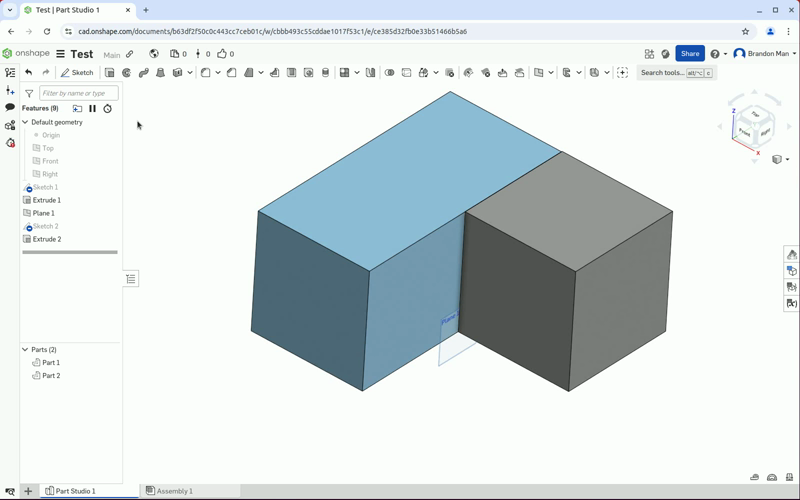
key(down, 2)
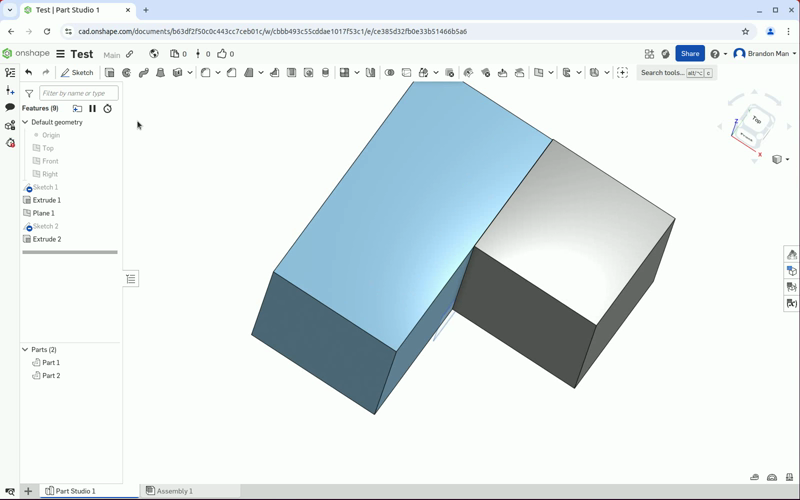
key(up, 2)
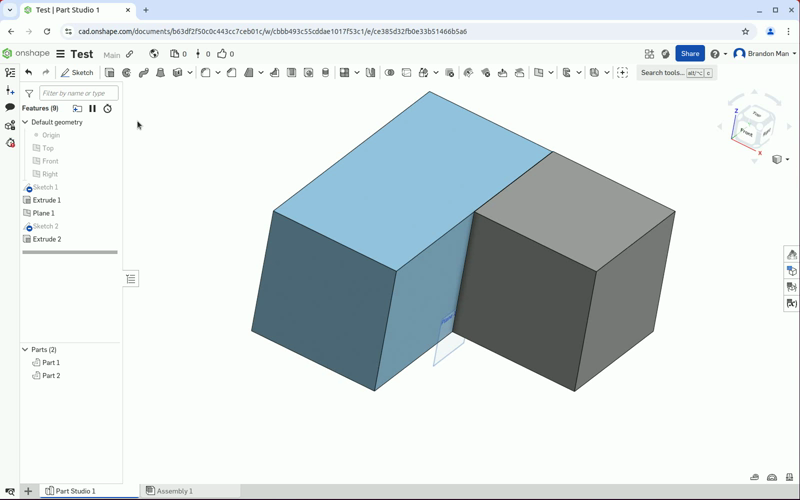
key(left, 2)
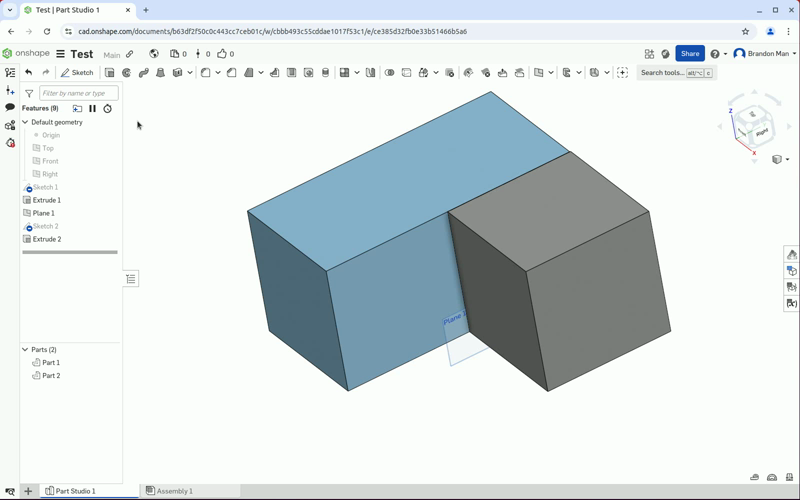
mouse_move(73, 189)
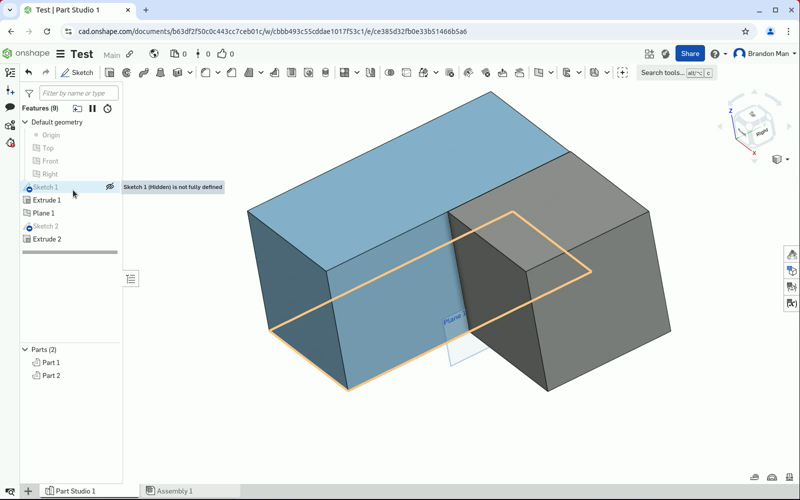
click(73, 189)